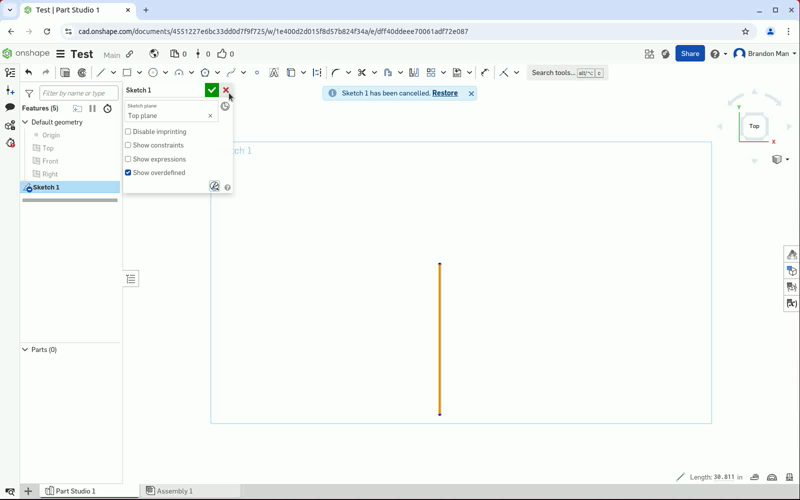
key(shift+h)
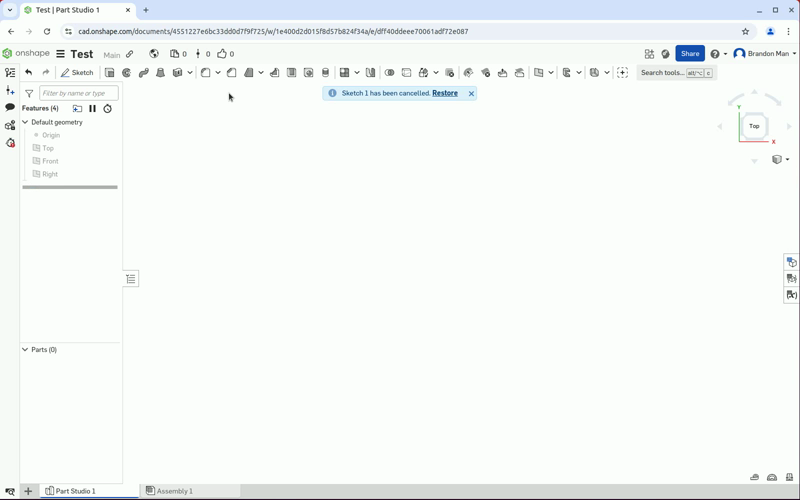
mouse_move(73, 352)
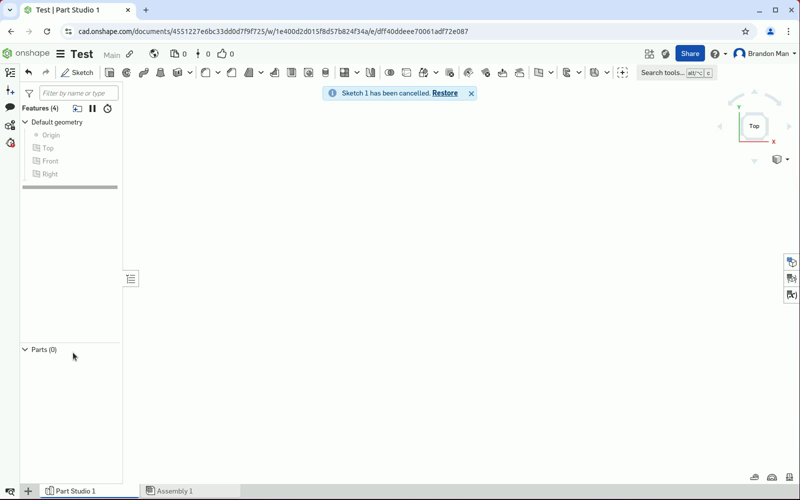
key(y)
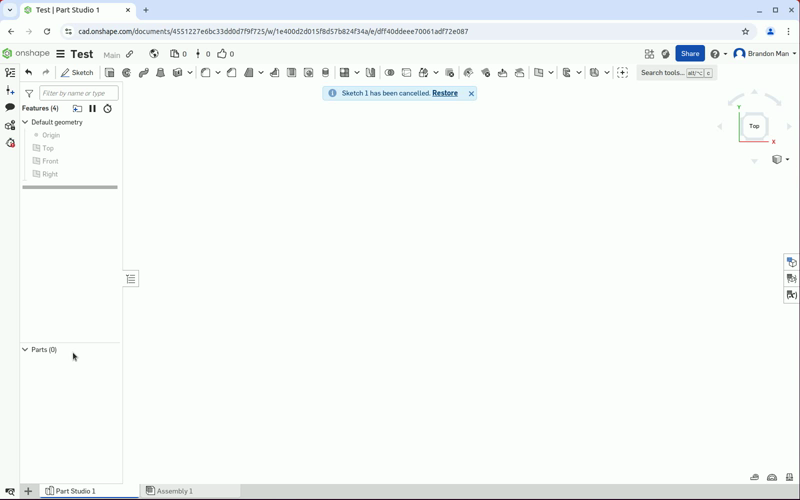
key(shift+p)
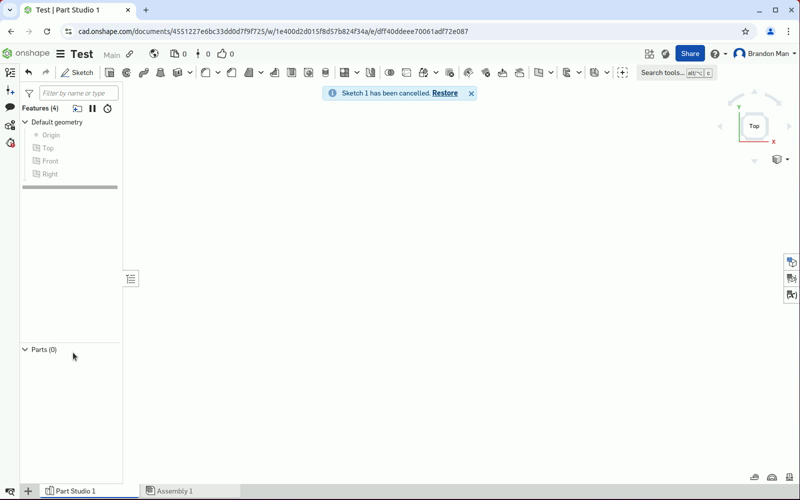
key(space)
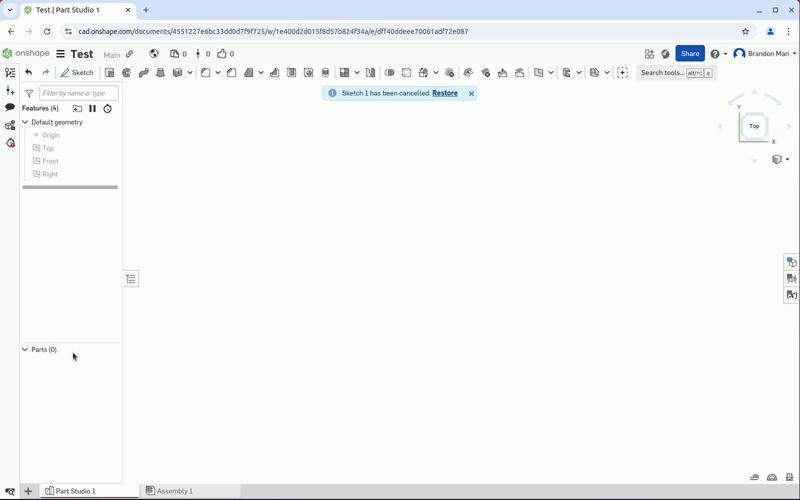
key_down(shift)
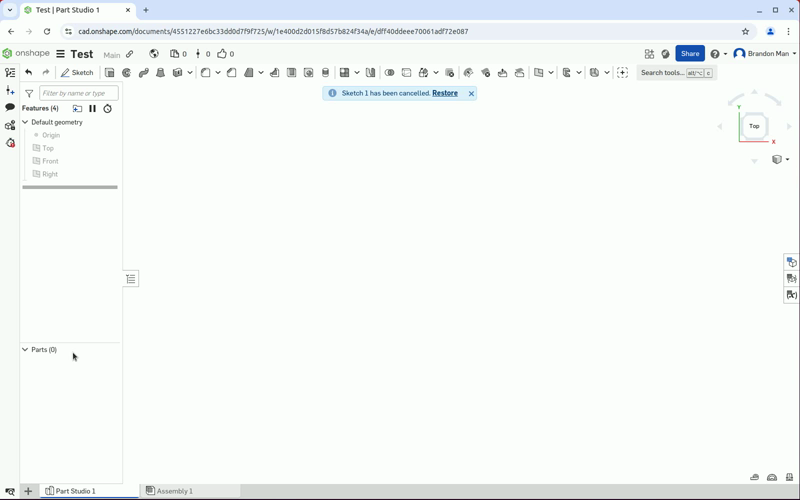
key(up)
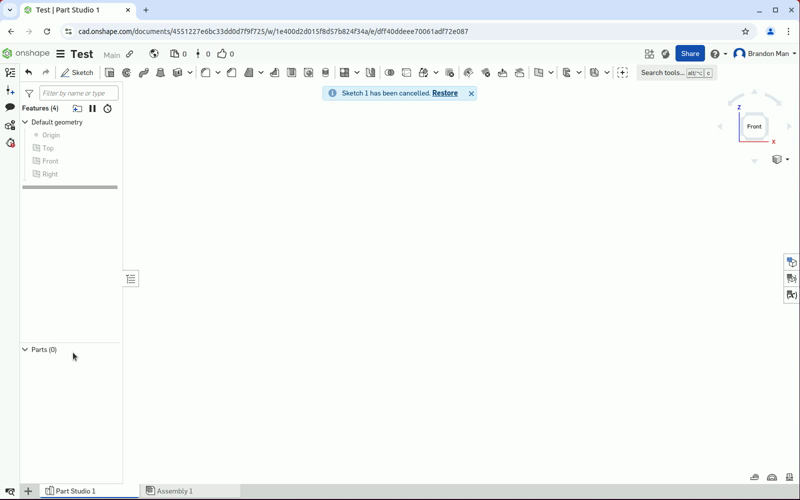
key_up(shift)
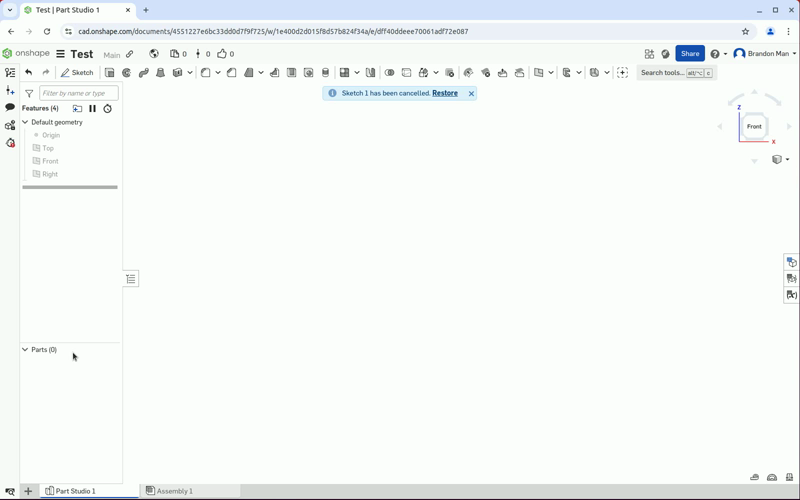
mouse_move(73, 352)
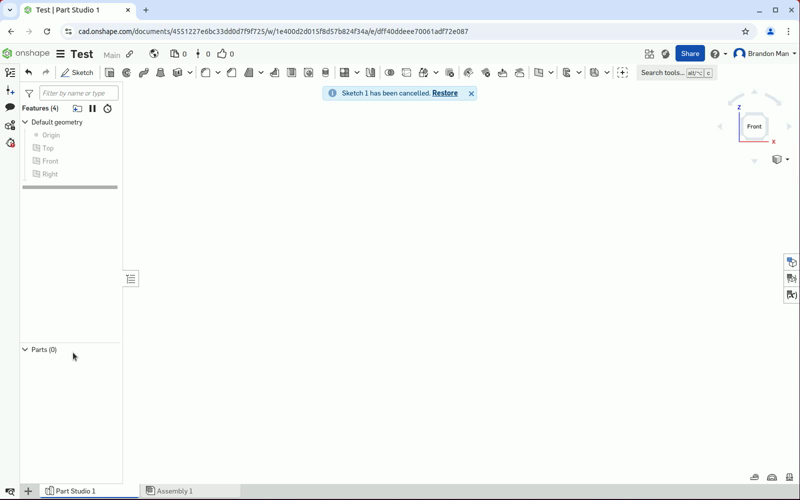
key(shift+y)
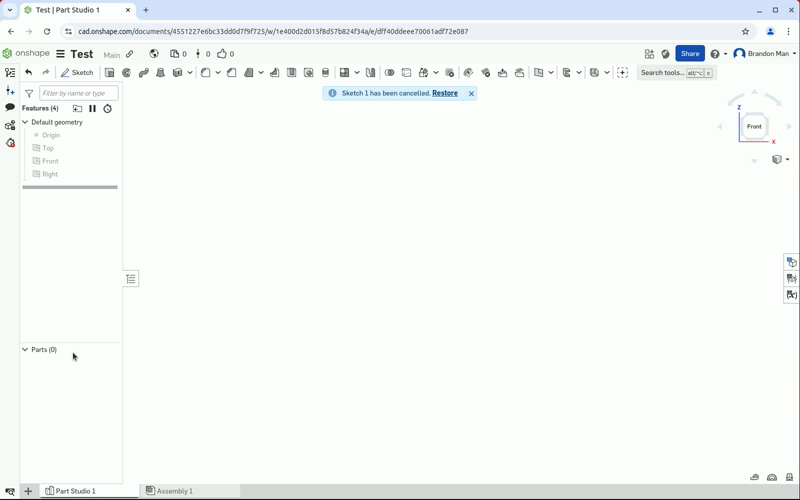
key(shift+s)
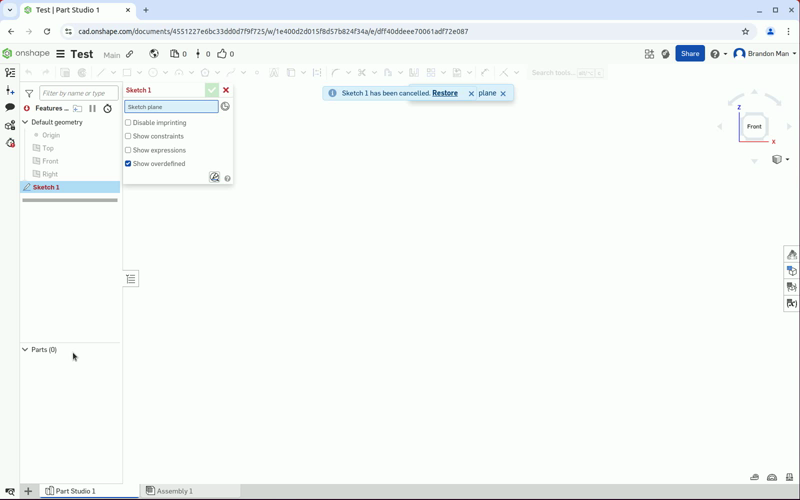
mouse_move(73, 163)
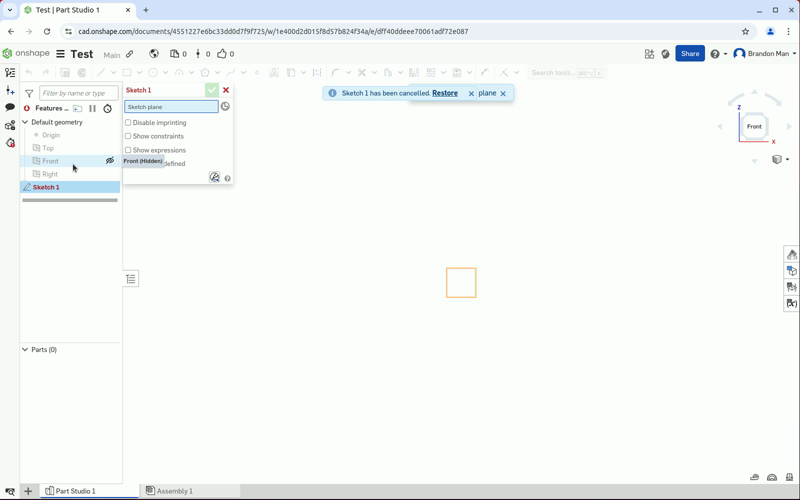
click(73, 163)
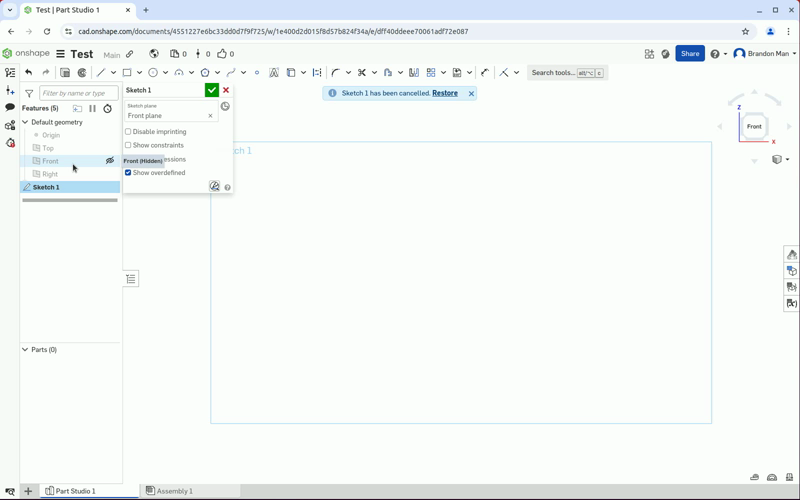
mouse_move(73, 352)
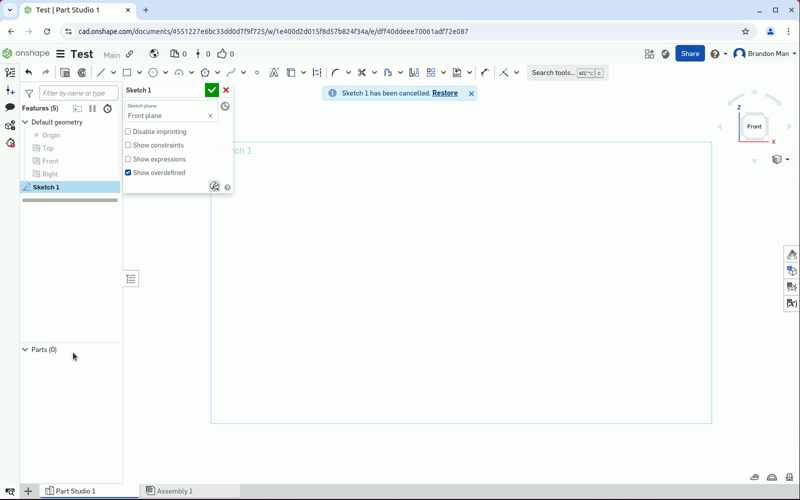
key(y)
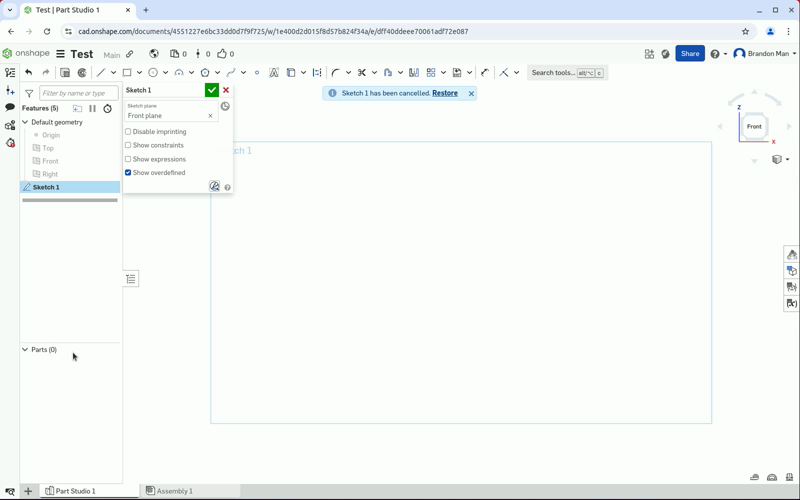
key(l)
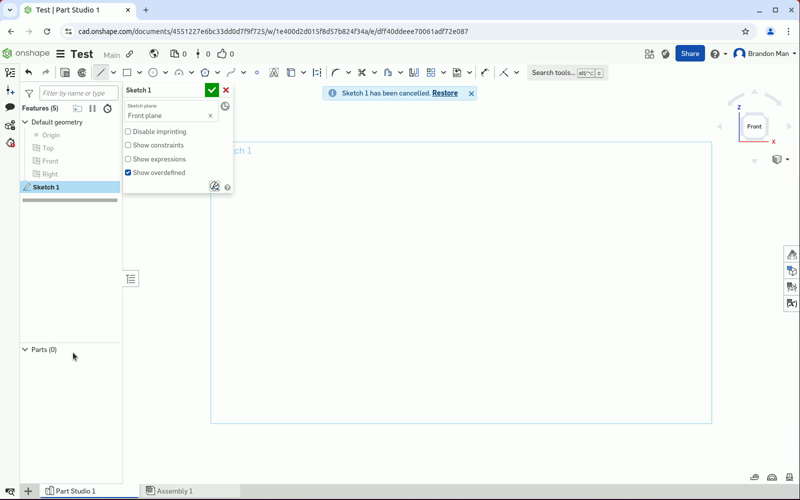
key_down(shift)
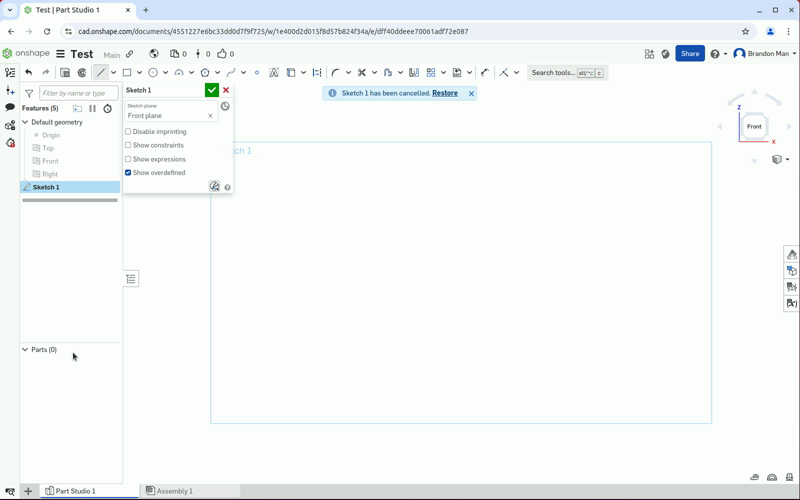
mouse_move(460, 282)
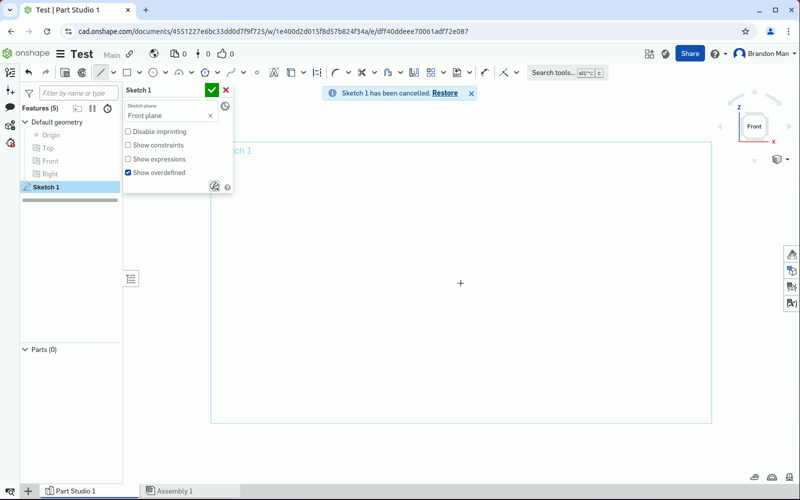
click(460, 282)
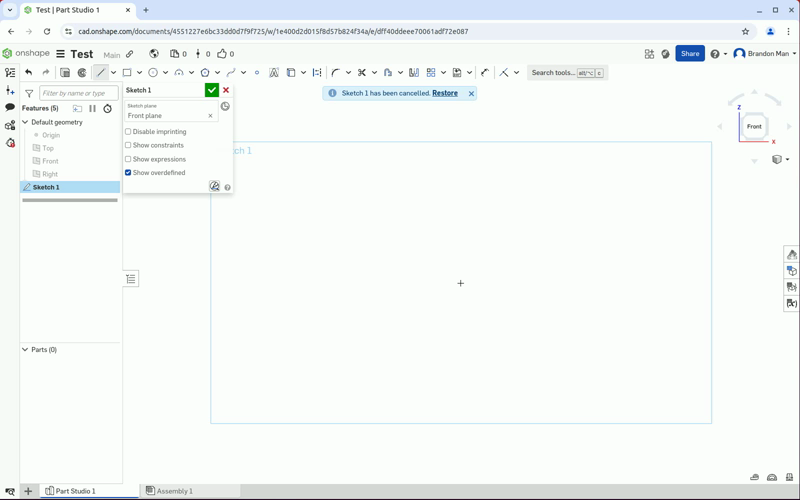
key_up(shift)
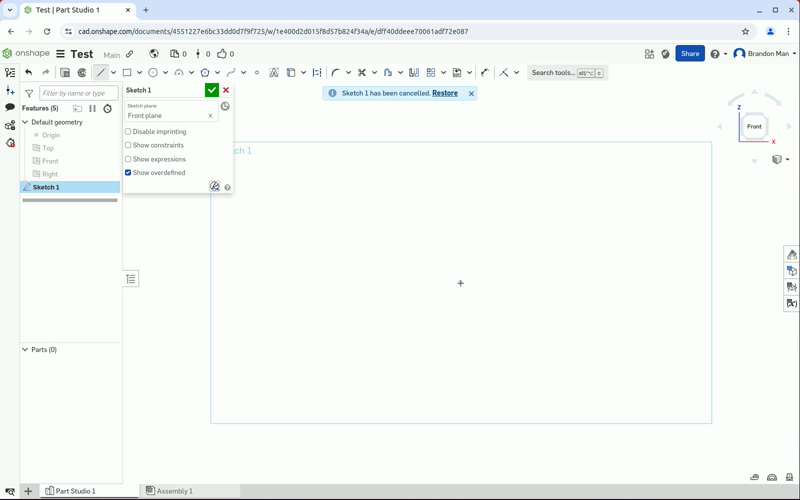
key_down(shift)
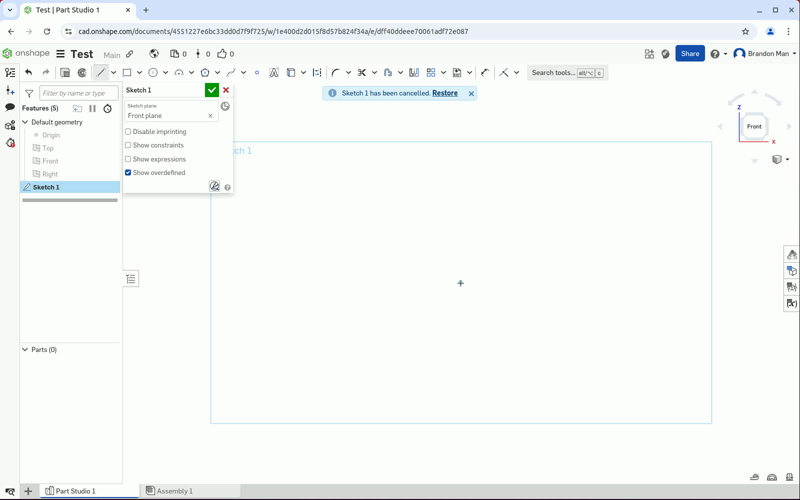
mouse_move(573, 282)
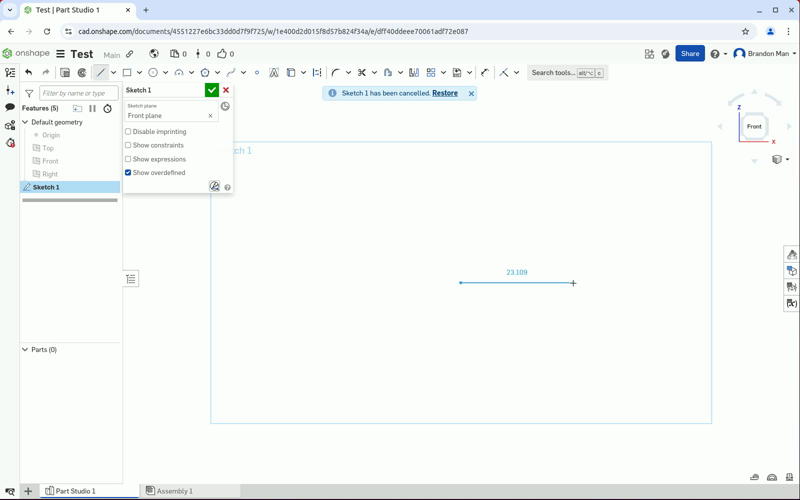
click(573, 282)
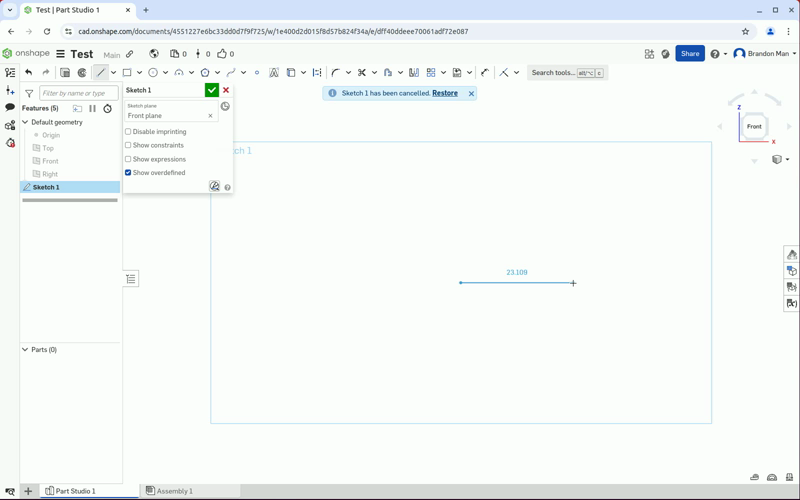
key_up(shift)
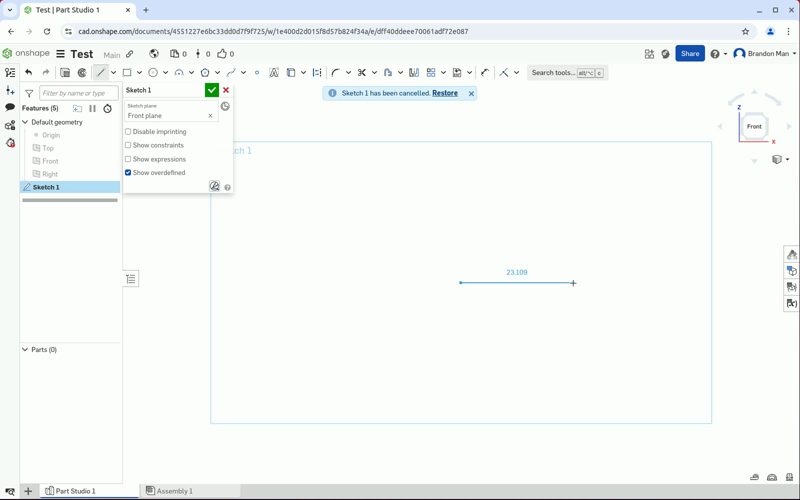
key_down(shift)
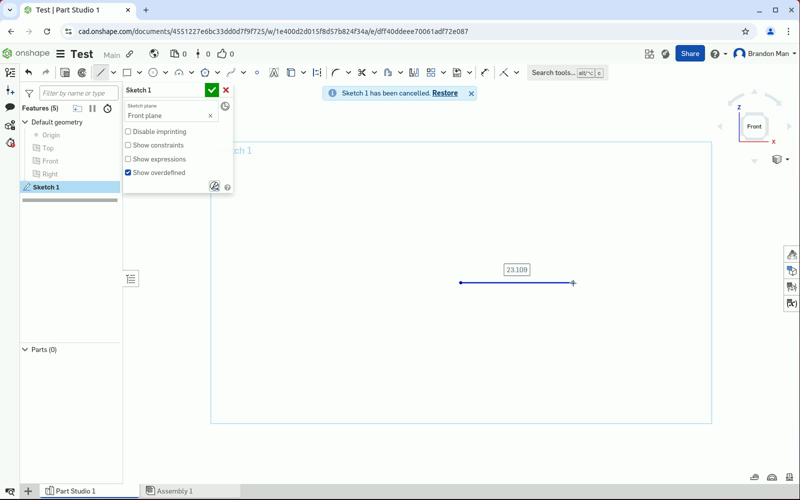
mouse_move(589, 282)
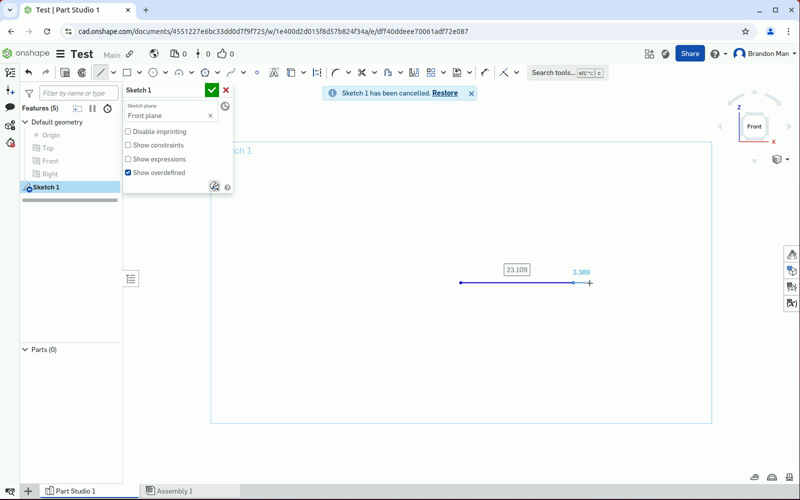
mouse_move(573, 264)
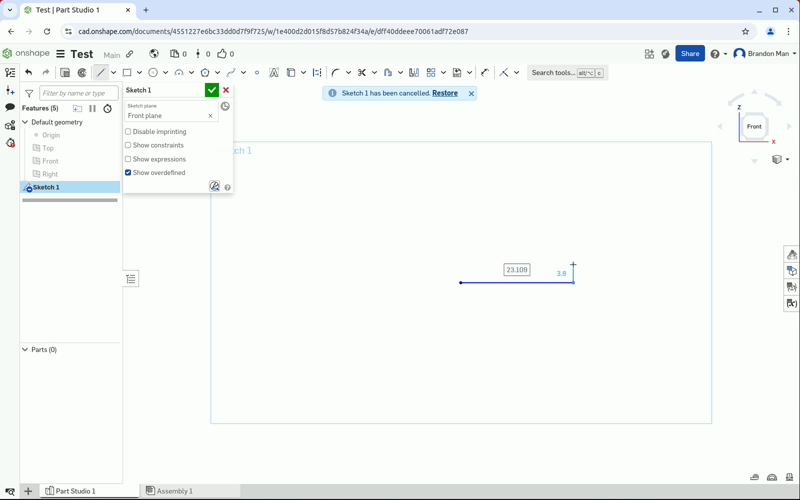
click(573, 264)
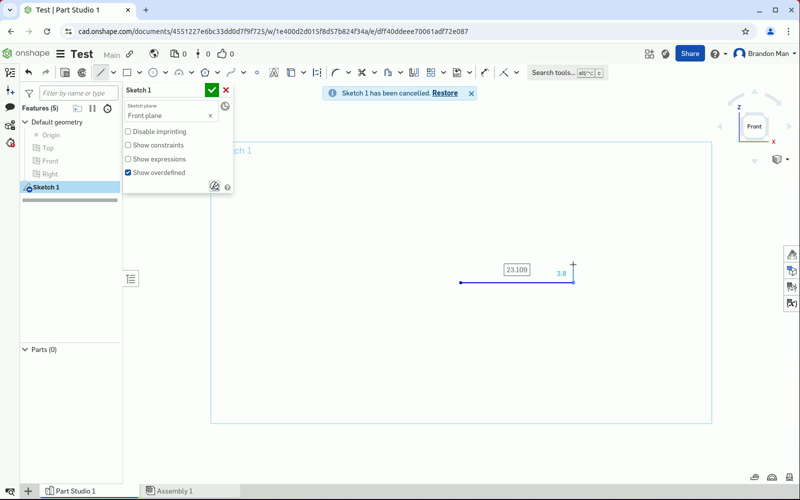
key_up(shift)
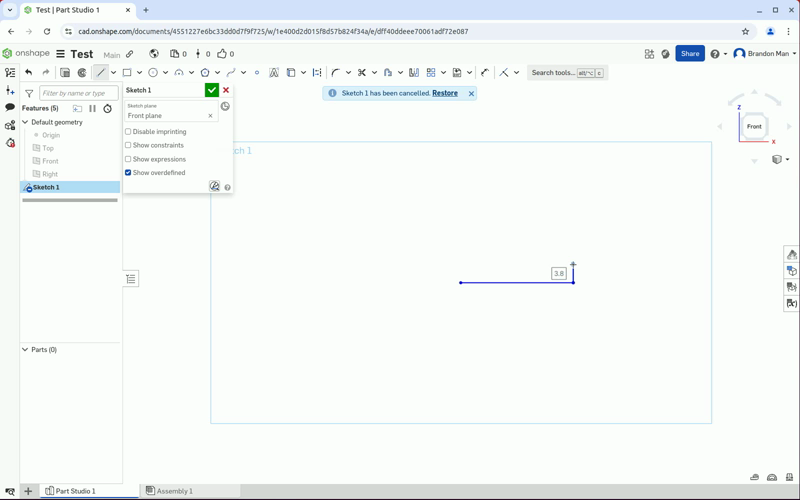
key_down(shift)
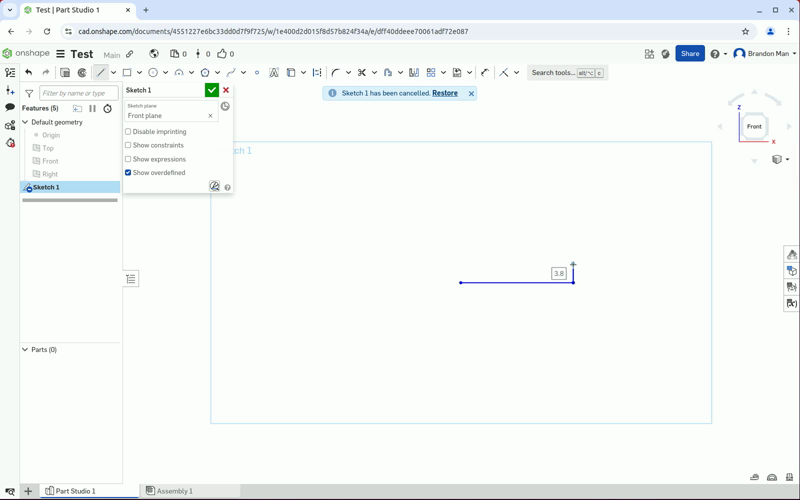
mouse_move(498, 264)
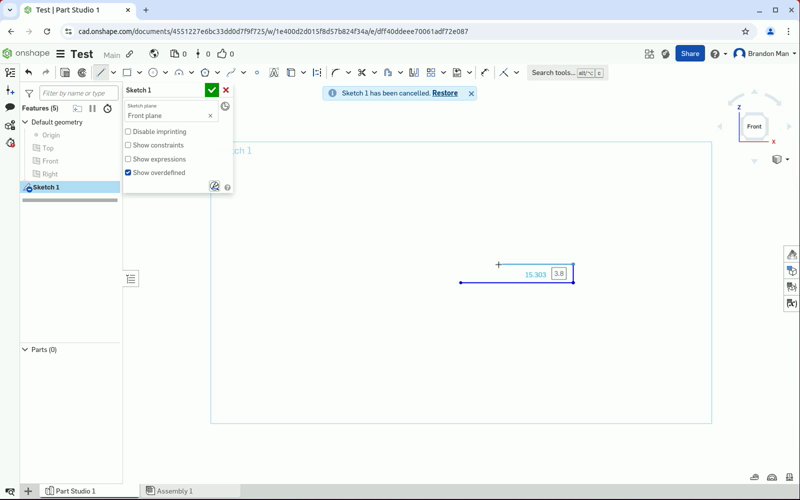
click(498, 264)
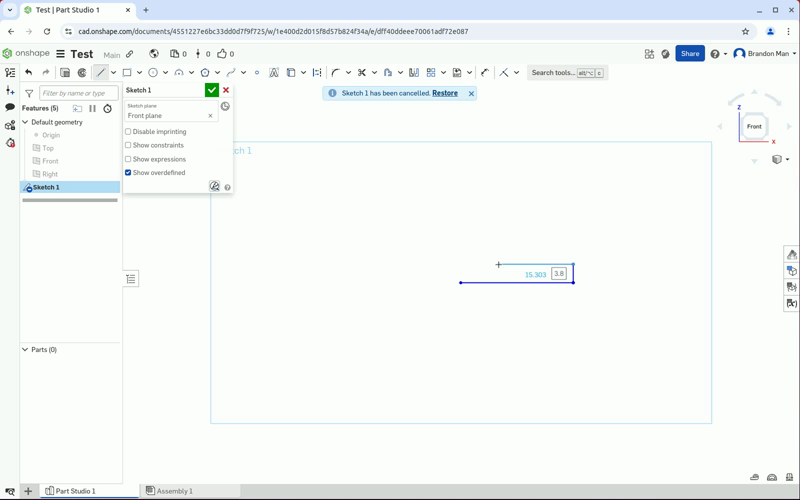
key_up(shift)
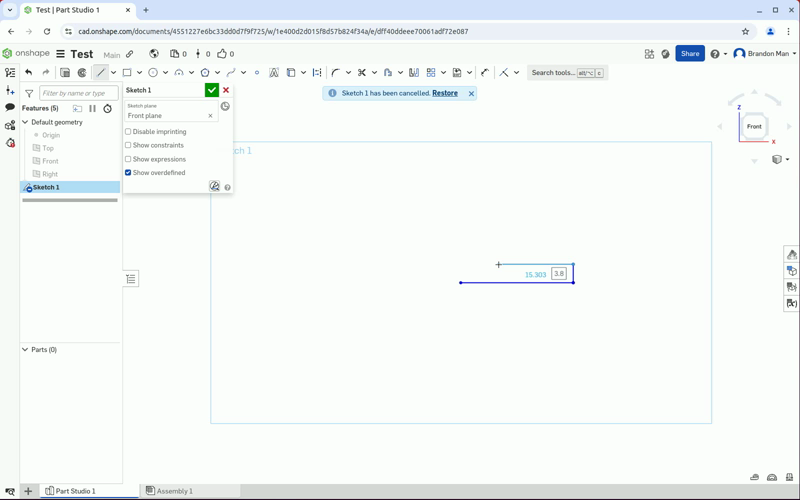
key_down(shift)
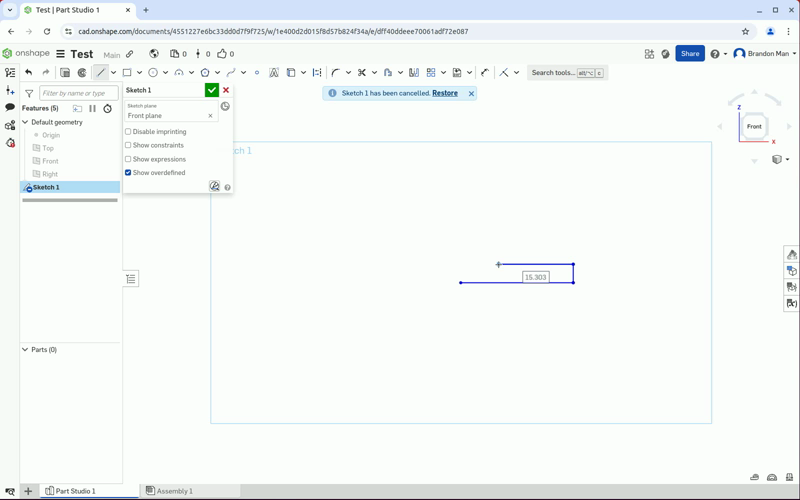
mouse_move(528, 264)
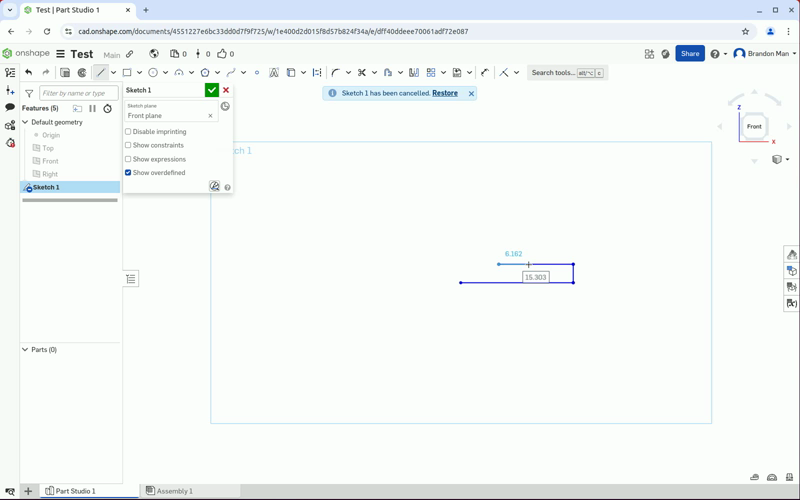
mouse_move(498, 208)
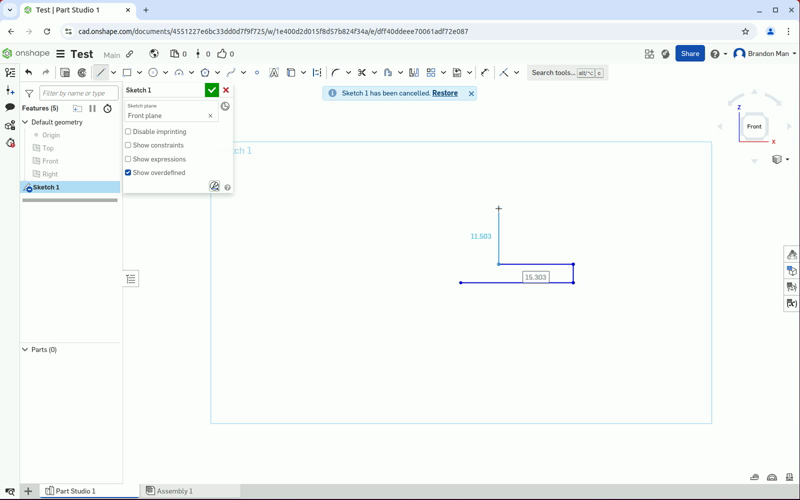
click(498, 208)
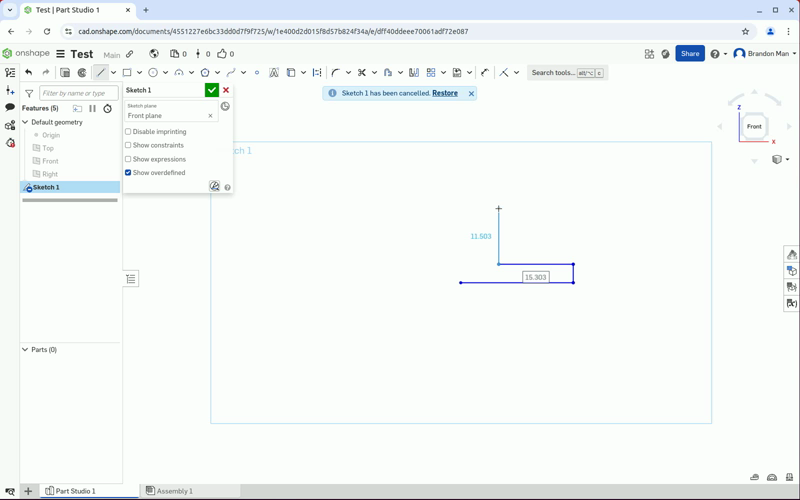
key_up(shift)
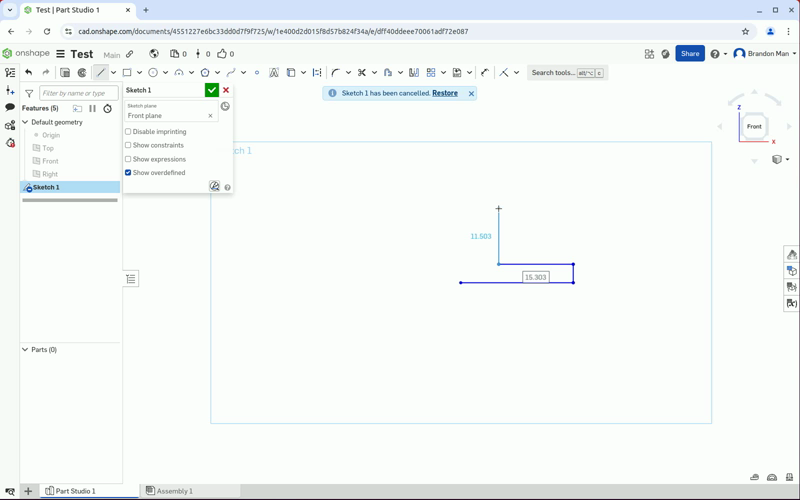
key_down(shift)
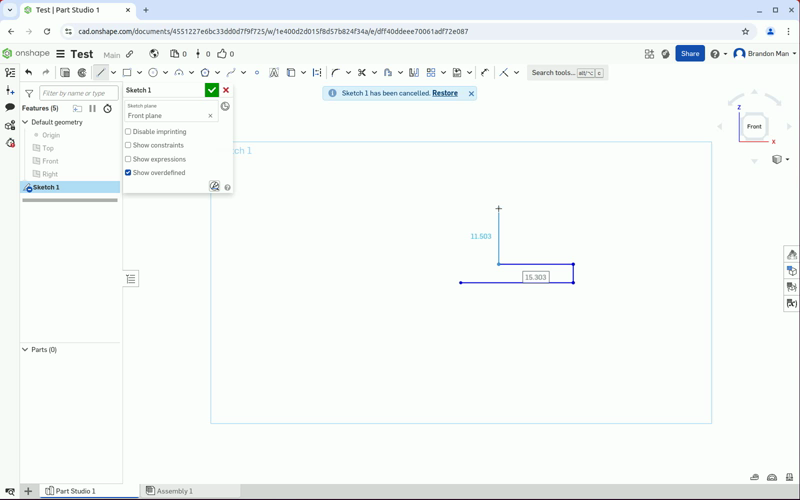
mouse_move(528, 208)
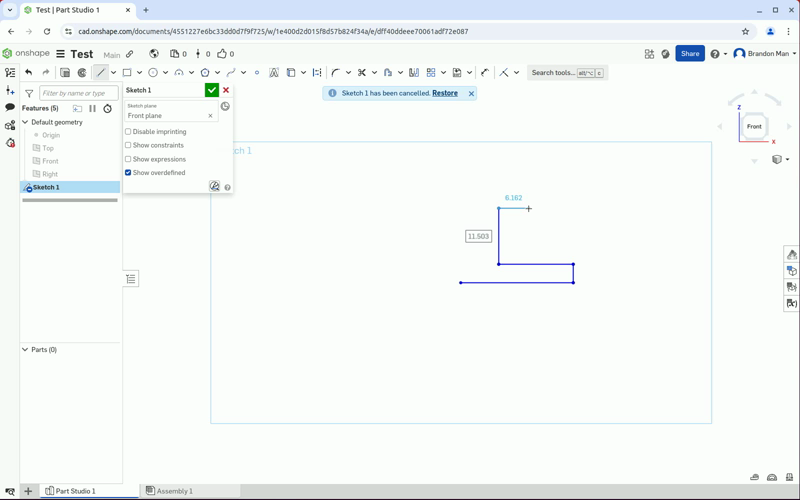
mouse_move(460, 208)
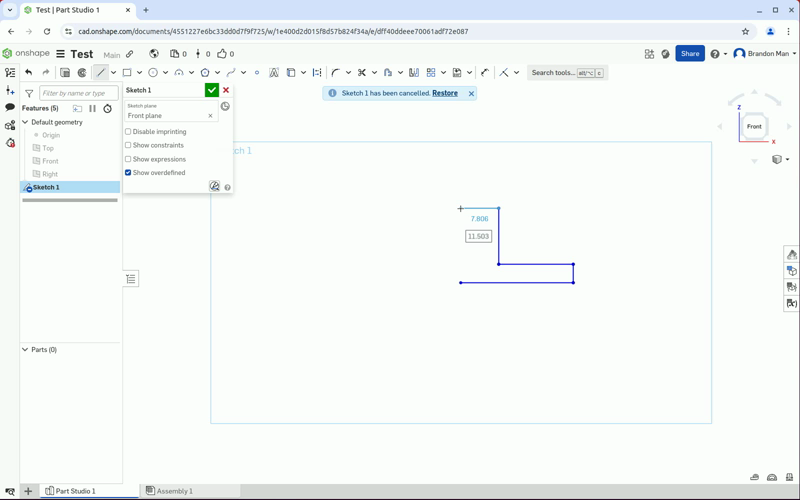
click(460, 208)
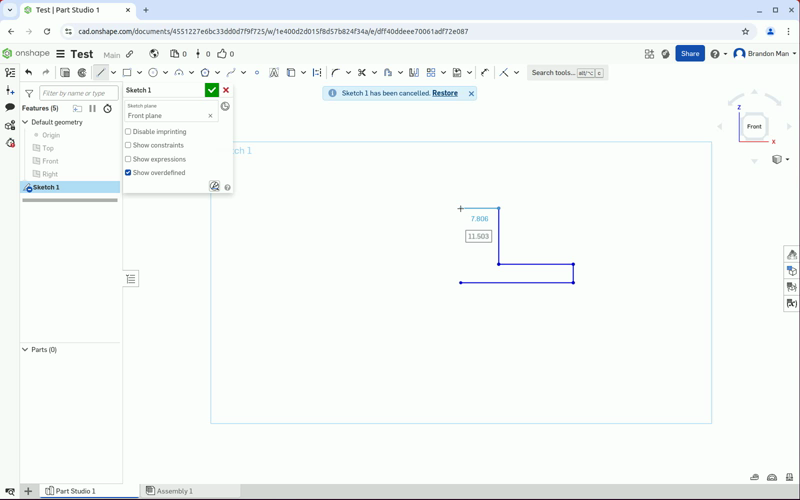
key_up(shift)
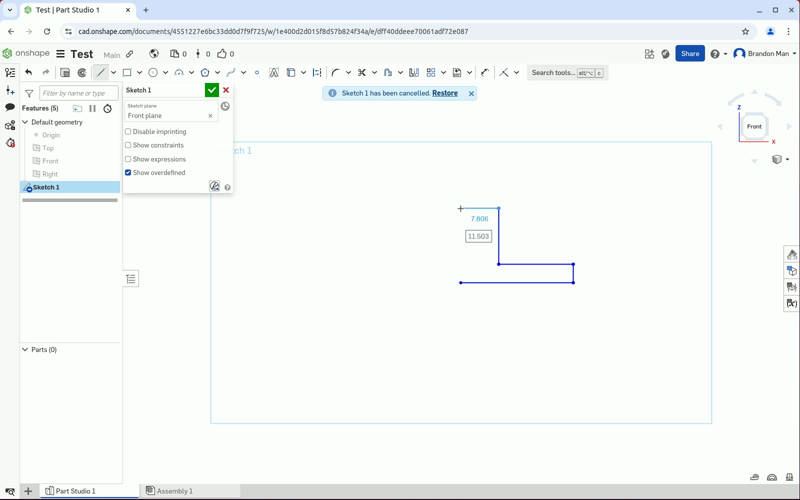
key_down(shift)
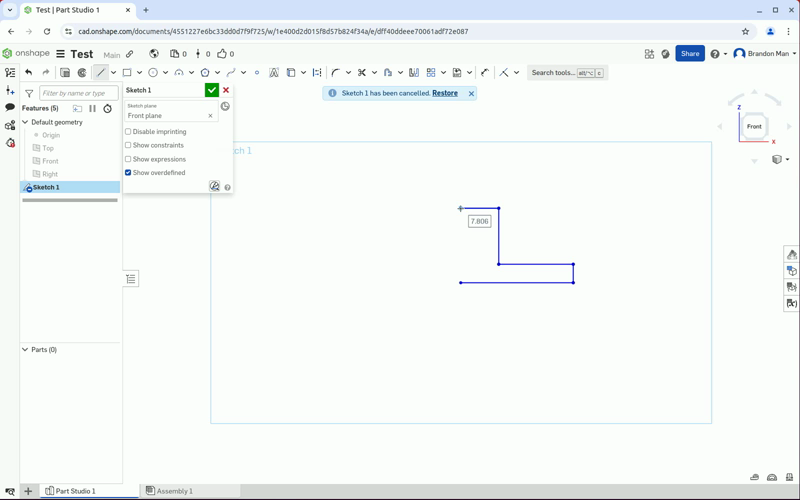
mouse_move(460, 282)
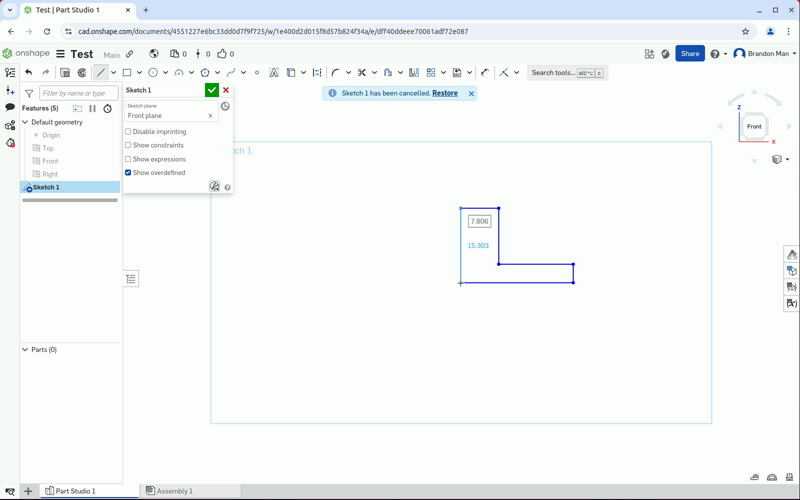
key_up(shift)
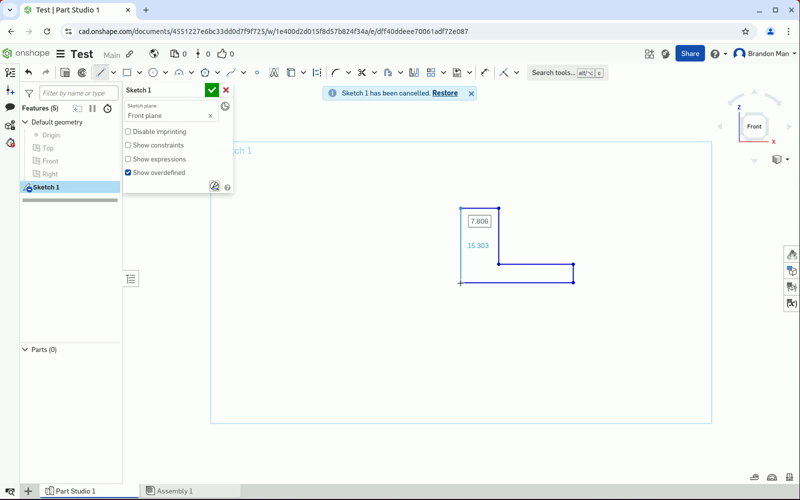
click(460, 282)
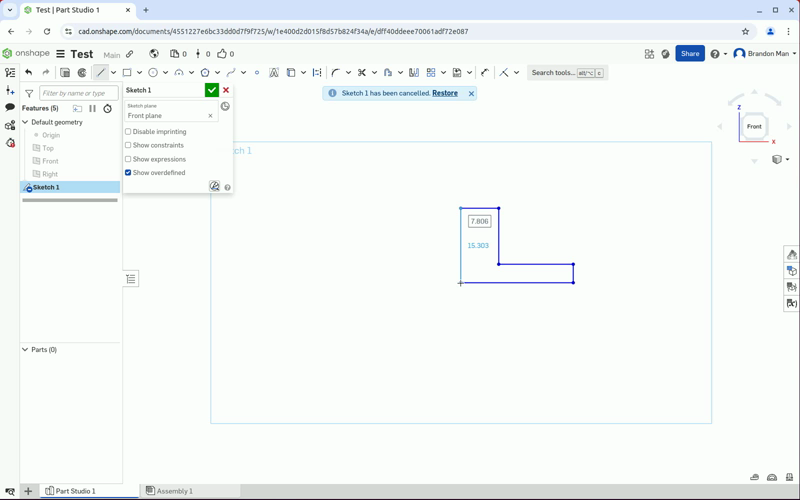
key(esc)
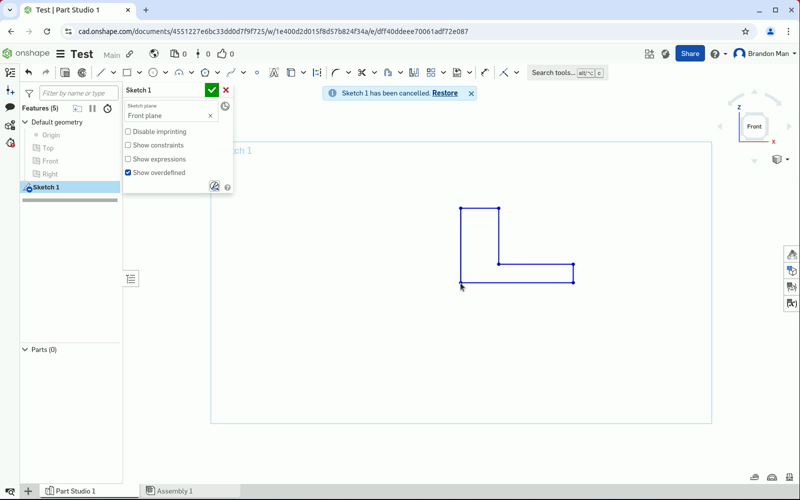
mouse_move(463, 236)
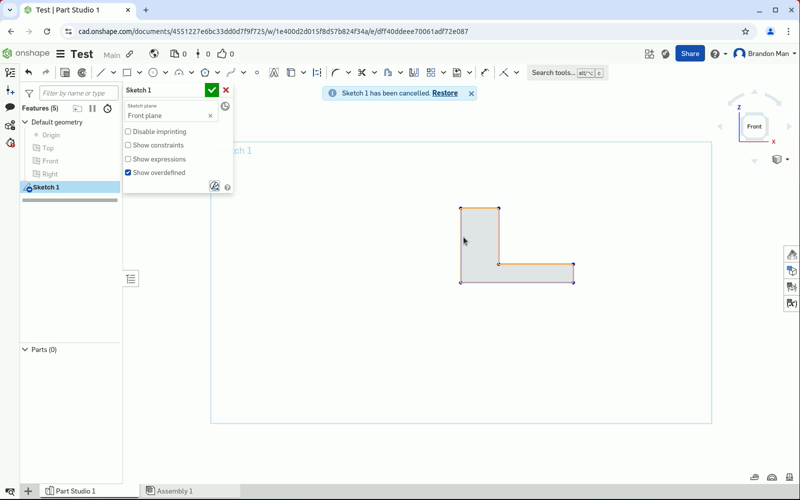
click(463, 236)
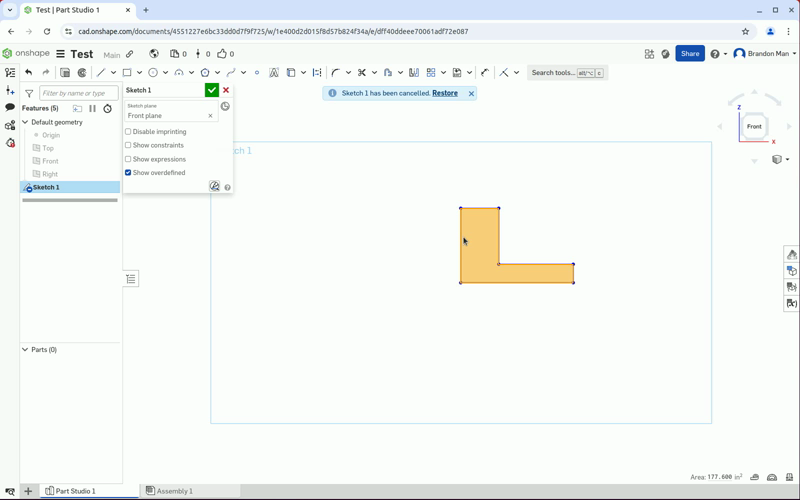
mouse_move(73, 352)
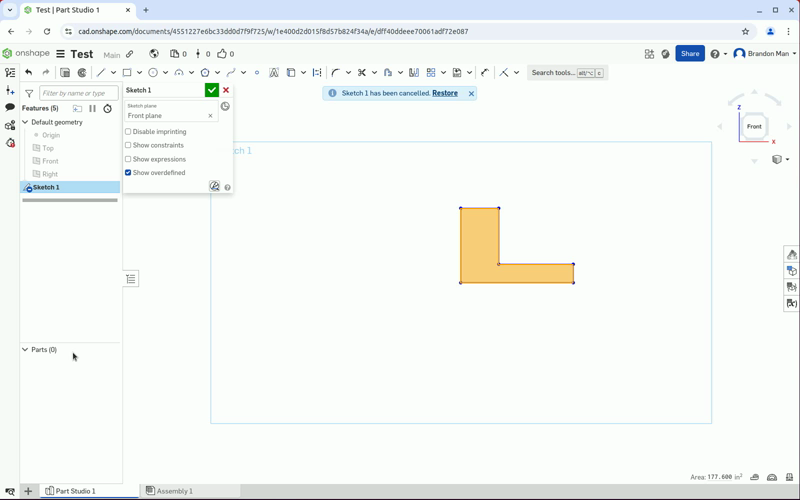
key(shift+y)
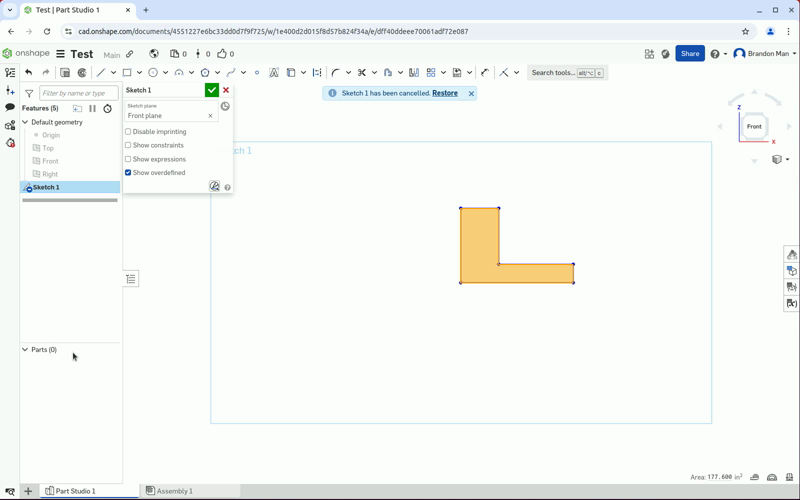
key(shift+e)
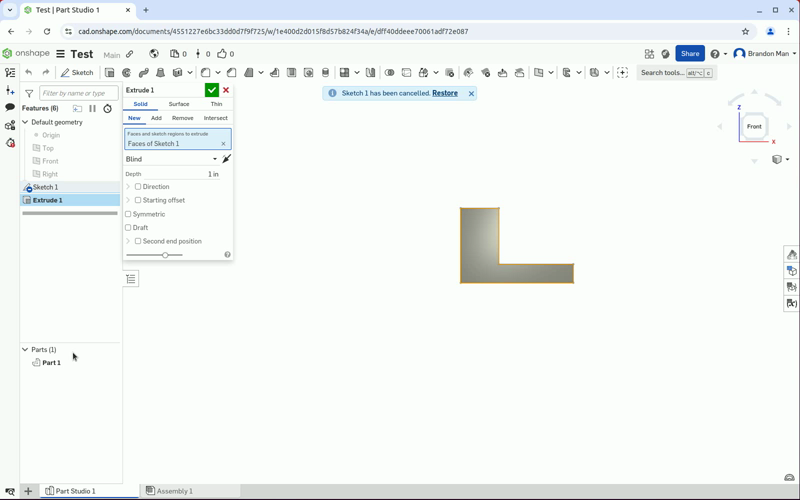
mouse_move(143, 106)
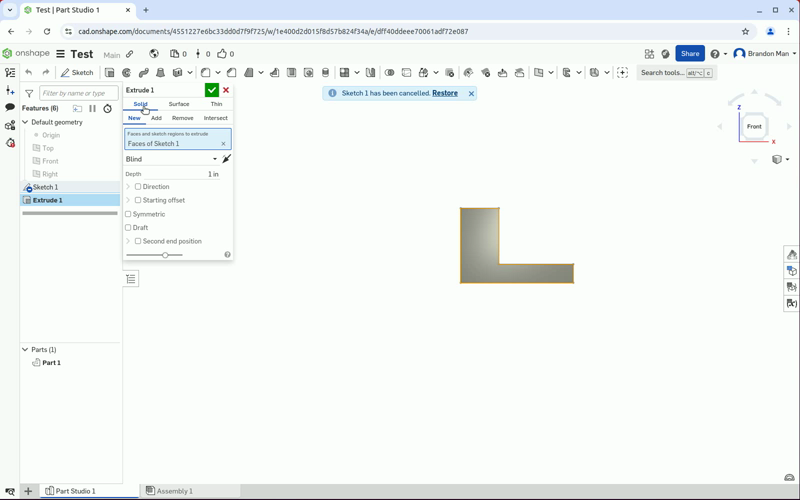
click(143, 106)
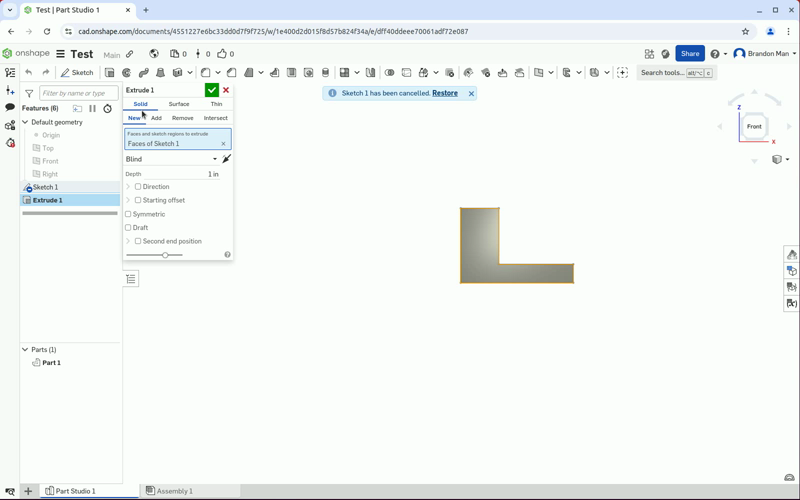
mouse_move(137, 120)
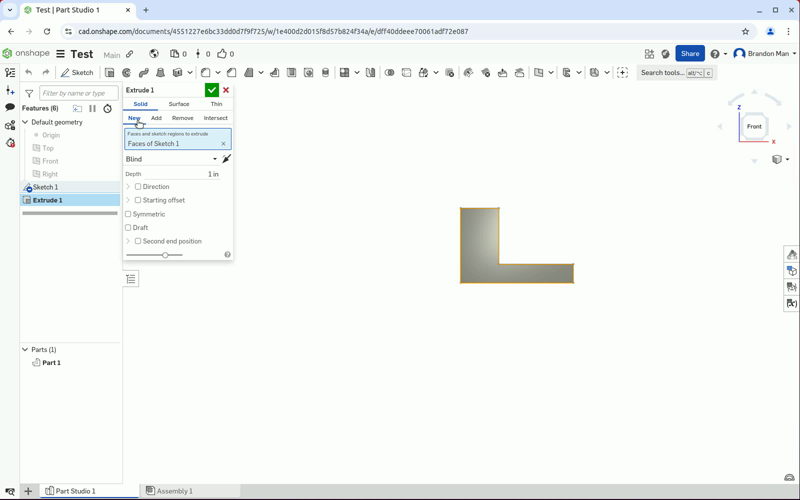
click(137, 120)
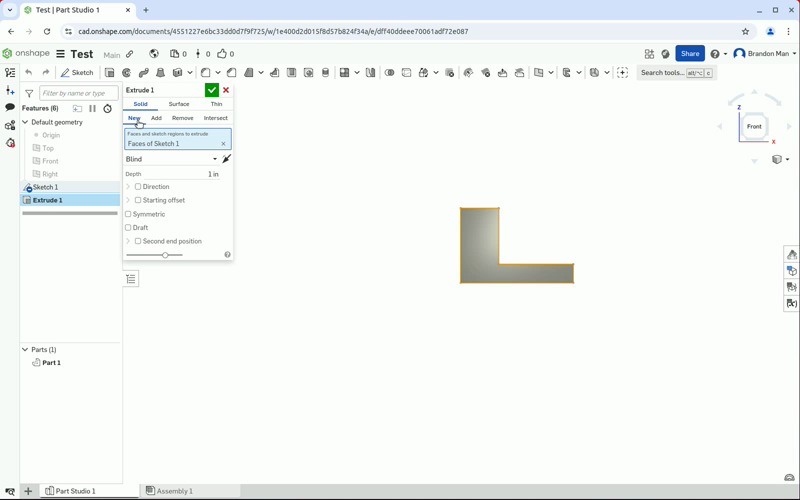
key(tab, 4)
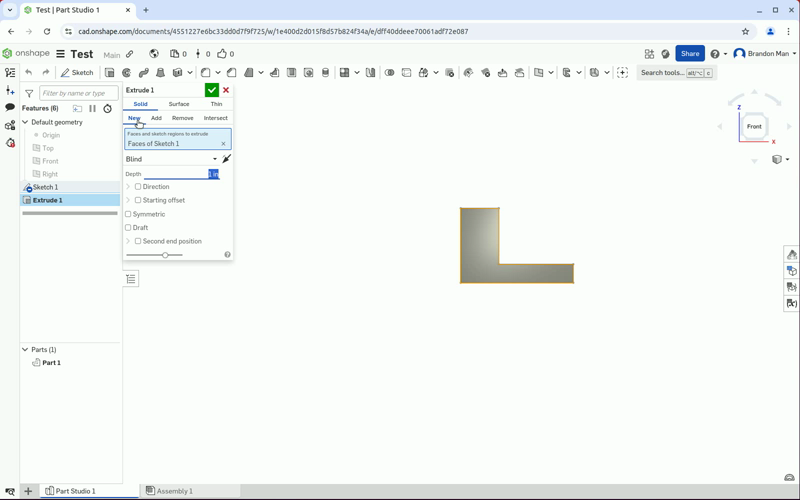
text(15.405)
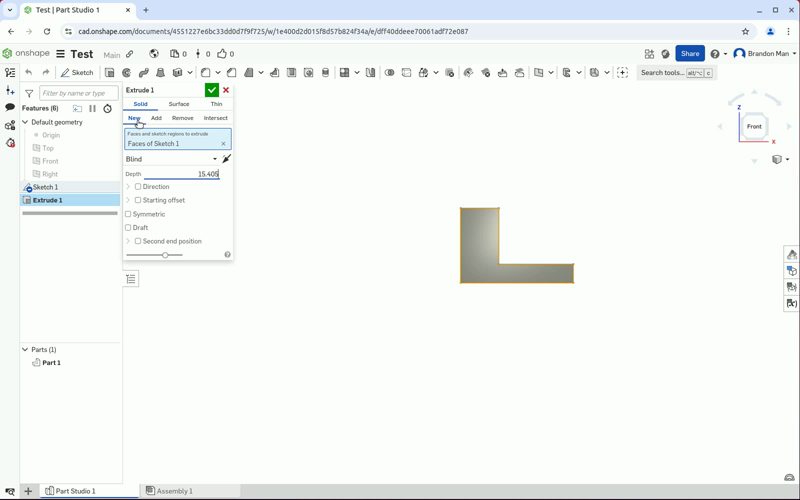
key(enter)
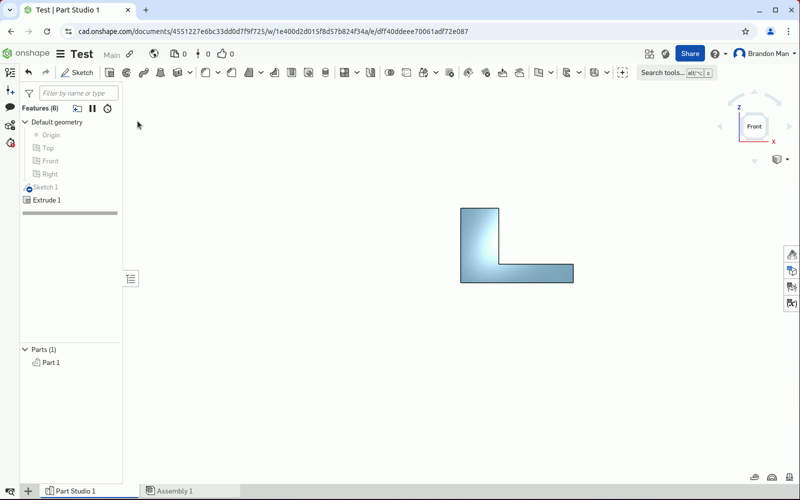
key(shift+h)
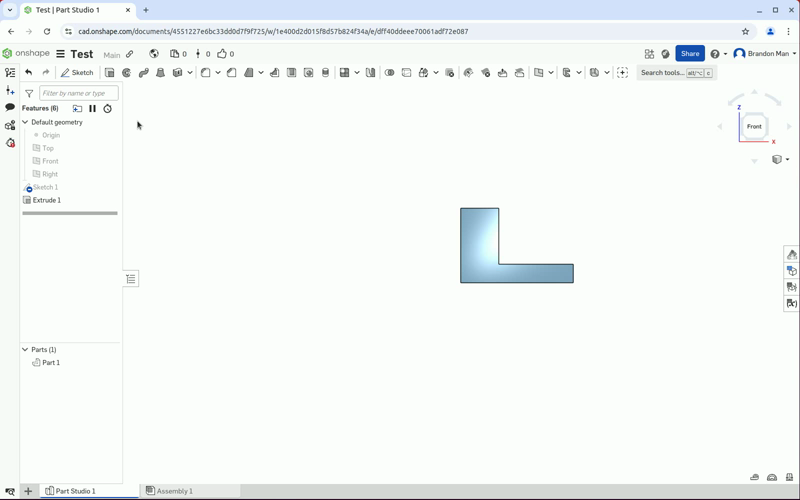
key(shift+h)
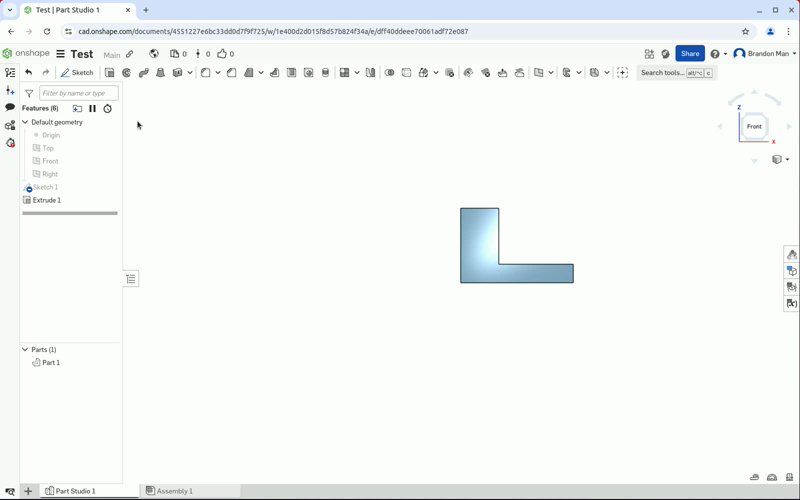
mouse_move(73, 189)
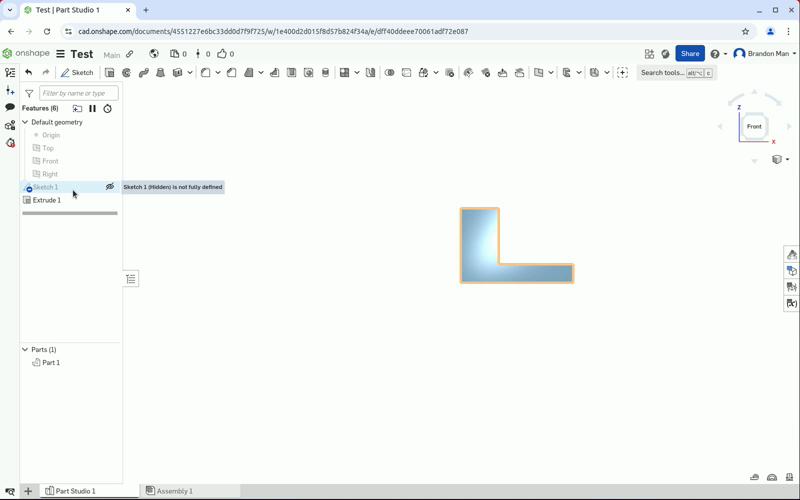
click(73, 189)
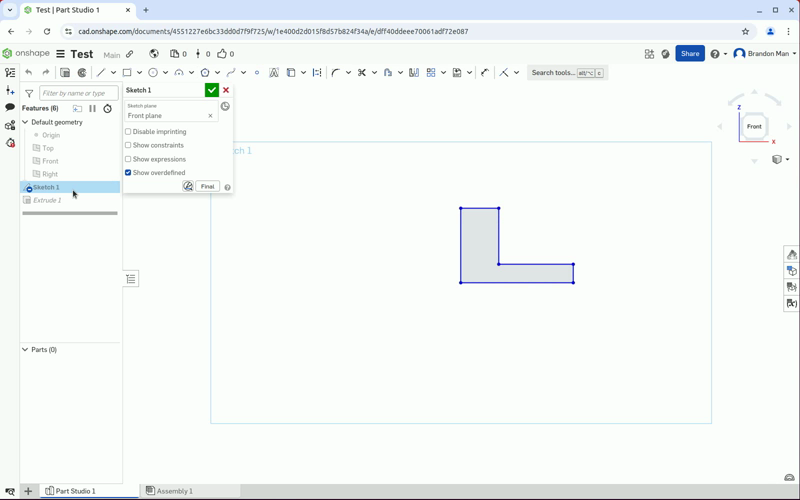
mouse_move(229, 92)
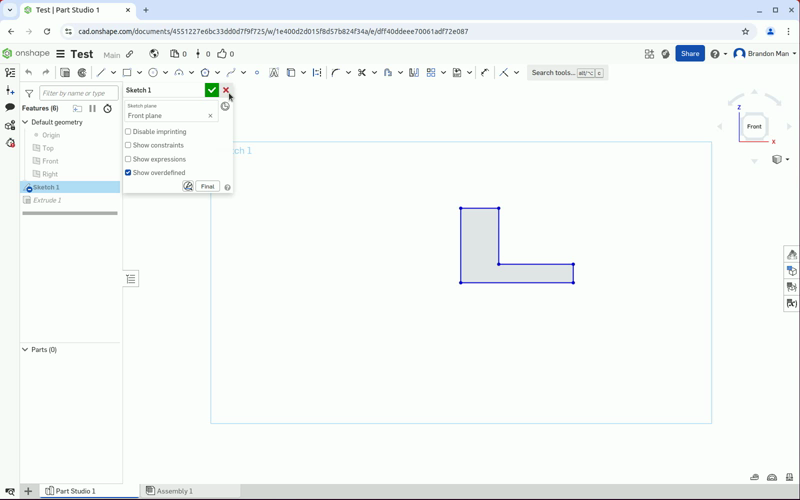
click(229, 92)
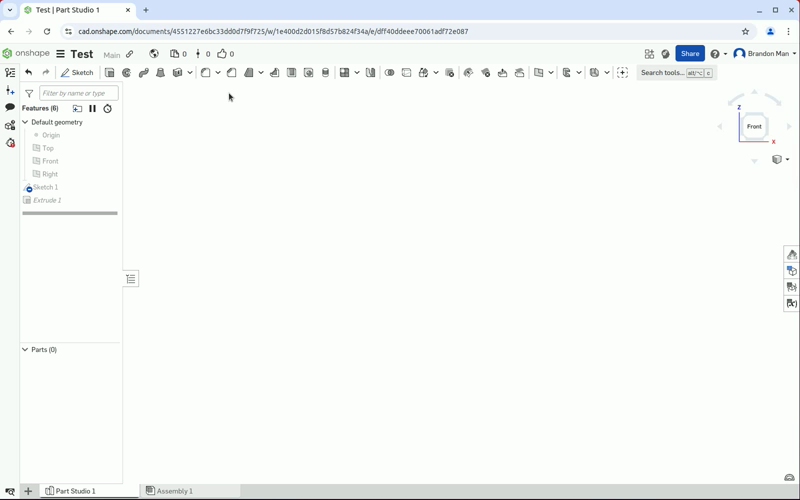
mouse_move(73, 352)
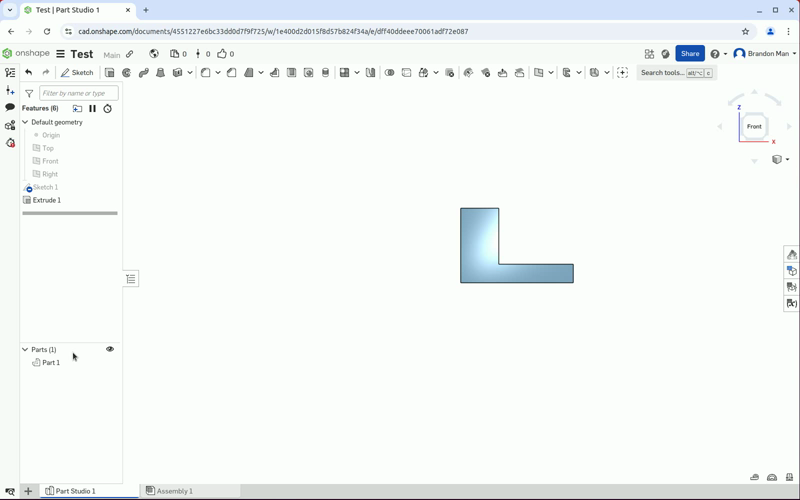
key(y)
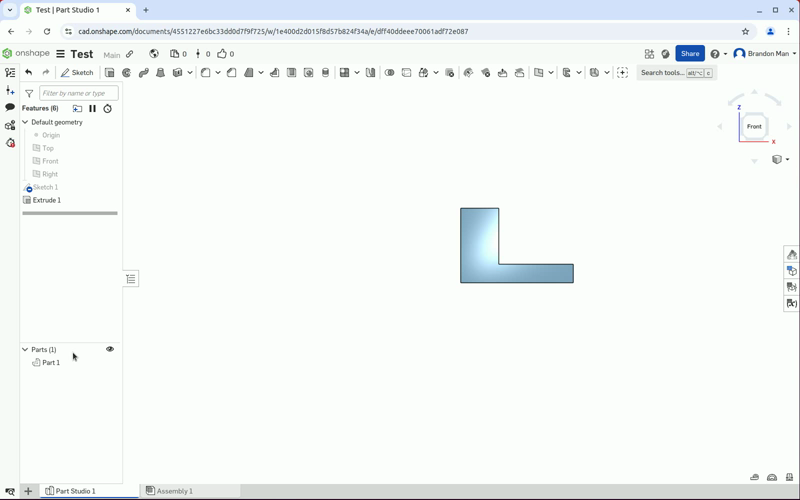
key(shift+p)
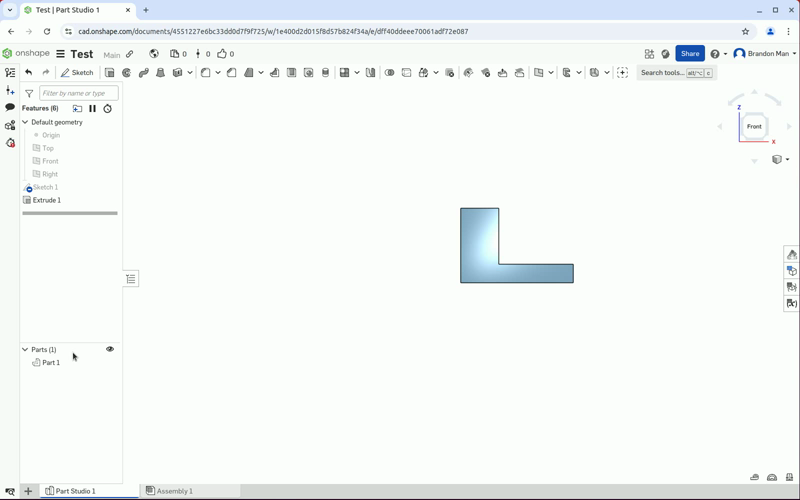
key(space)
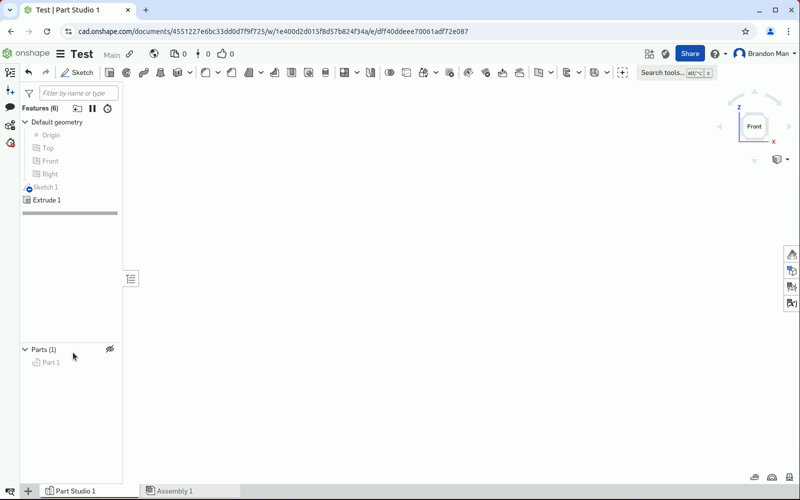
key_down(shift)
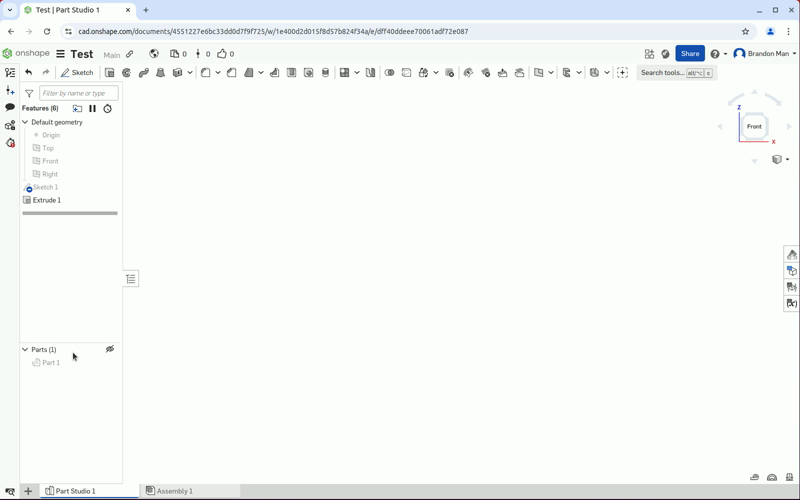
key(down)
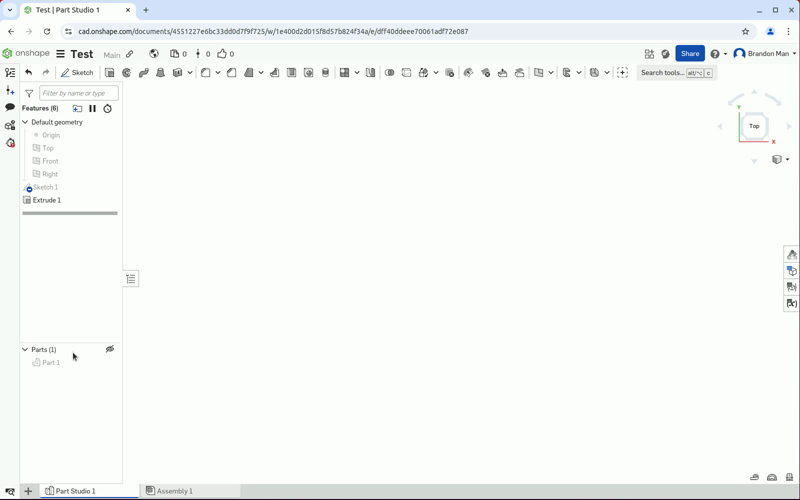
key_up(shift)
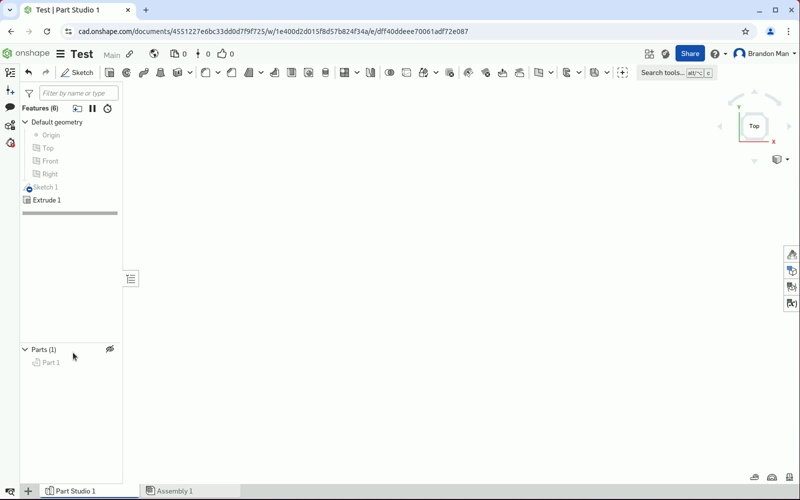
mouse_move(73, 352)
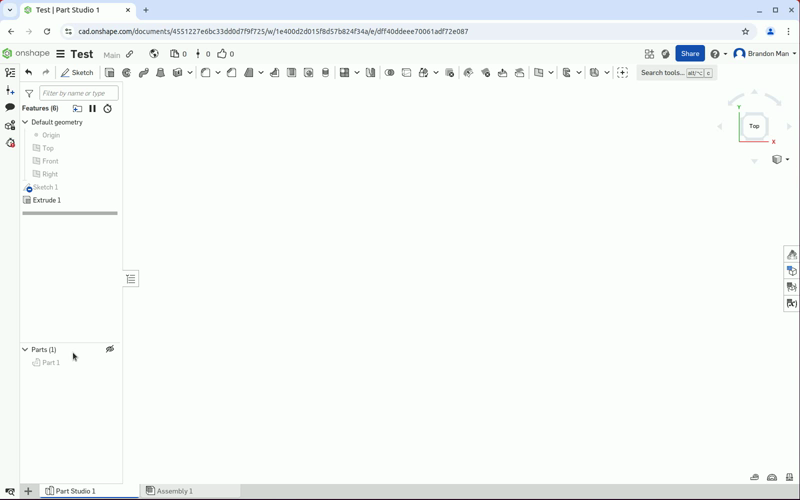
key(shift+y)
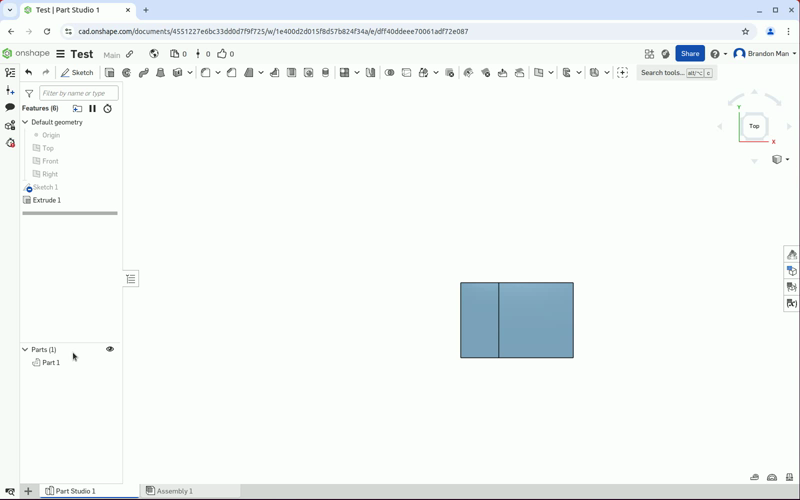
mouse_move(541, 75)
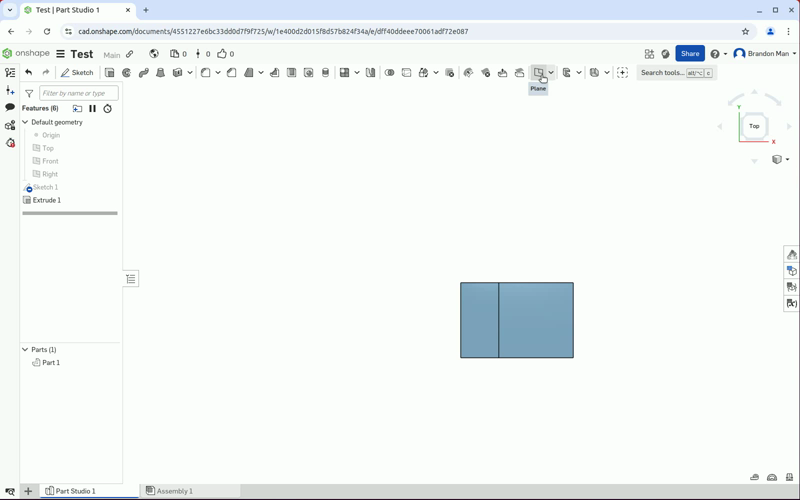
click(541, 75)
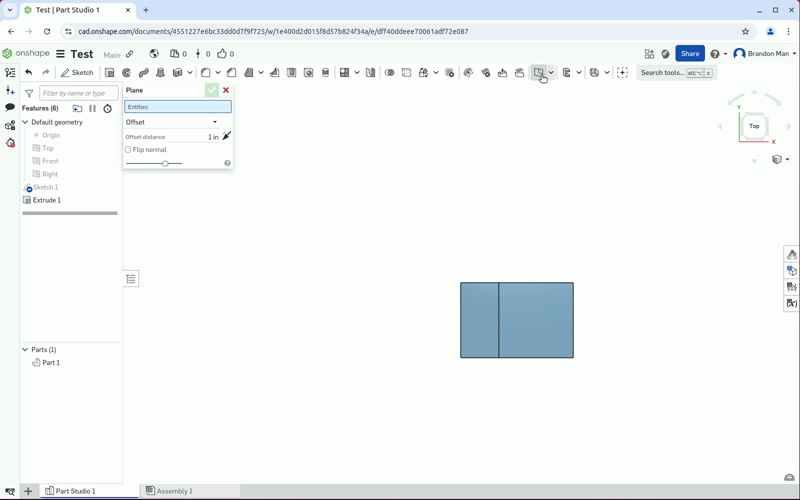
mouse_move(73, 150)
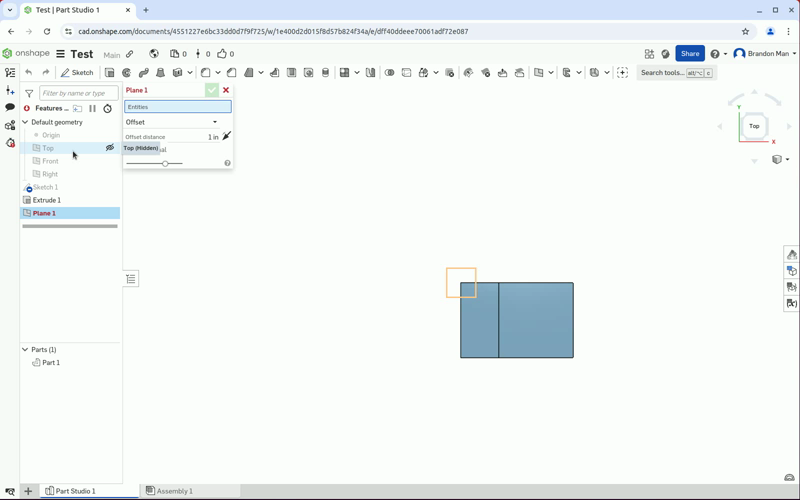
click(73, 150)
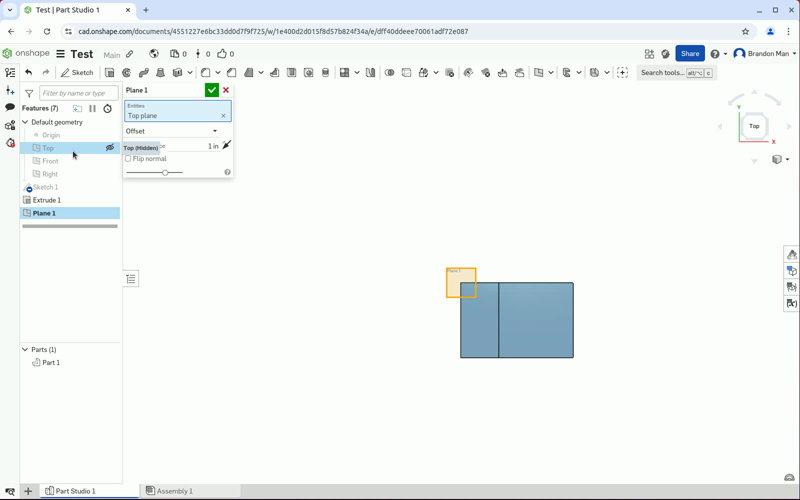
key(tab, 2)
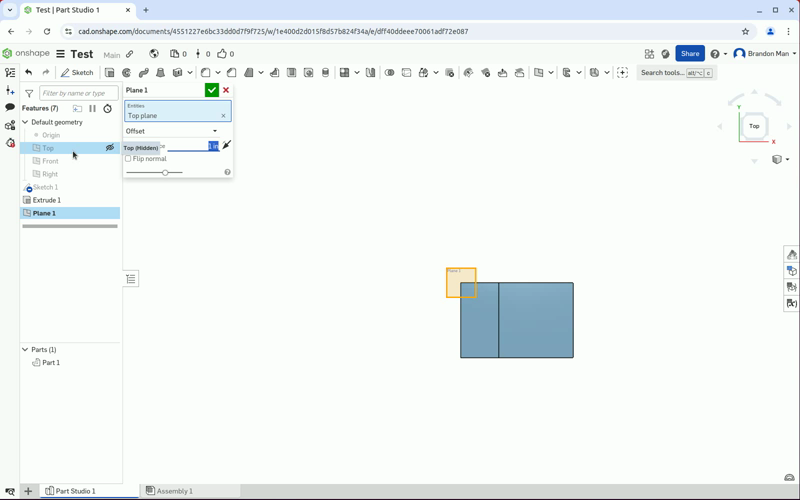
text(3.851)
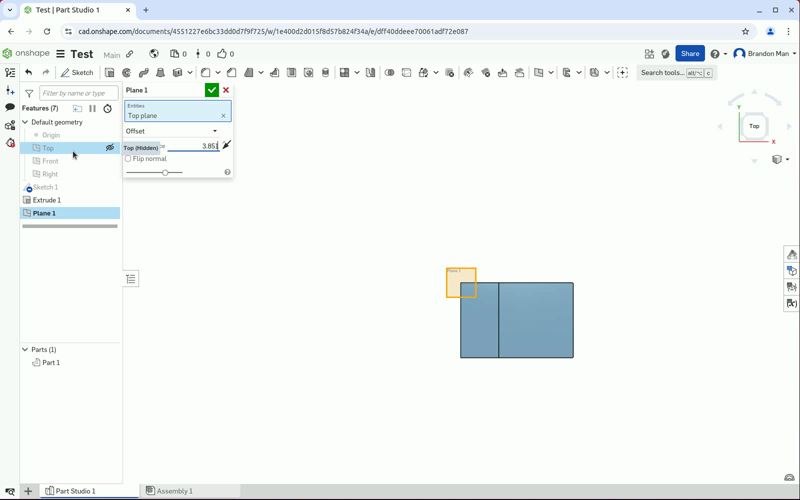
key(enter, 2)
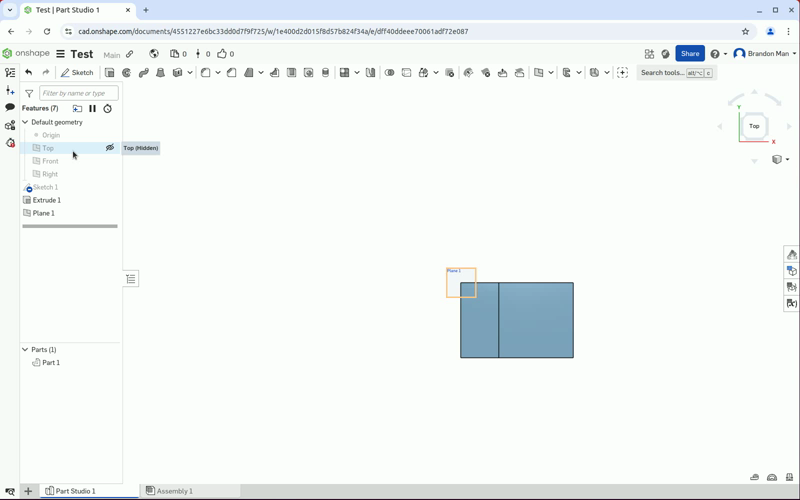
key(shift+s)
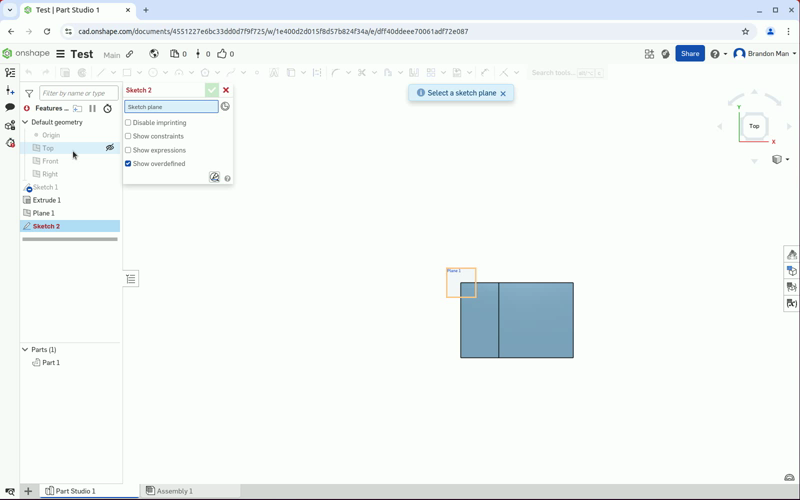
mouse_move(73, 215)
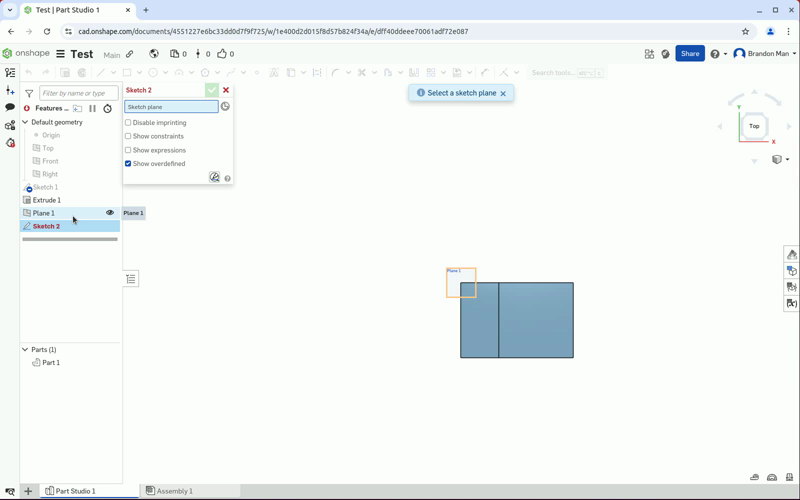
click(73, 215)
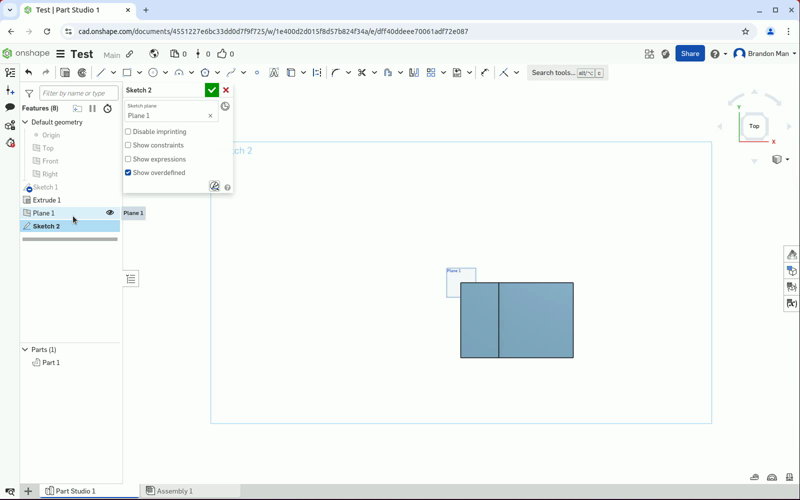
mouse_move(73, 352)
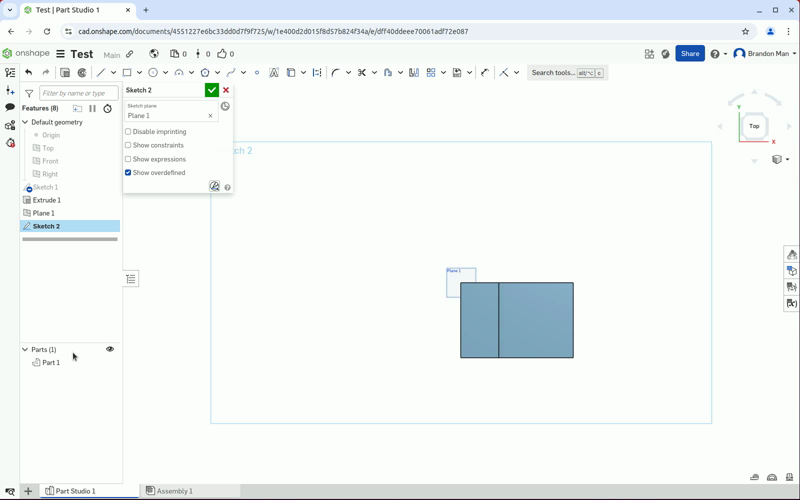
key(y)
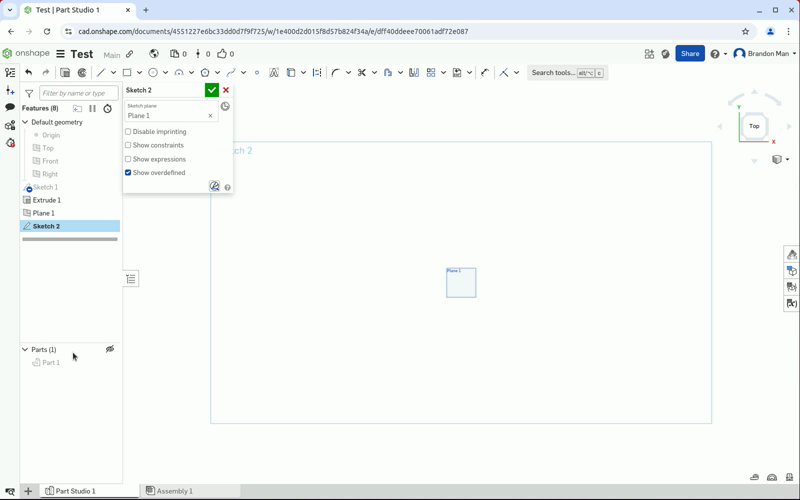
key(l)
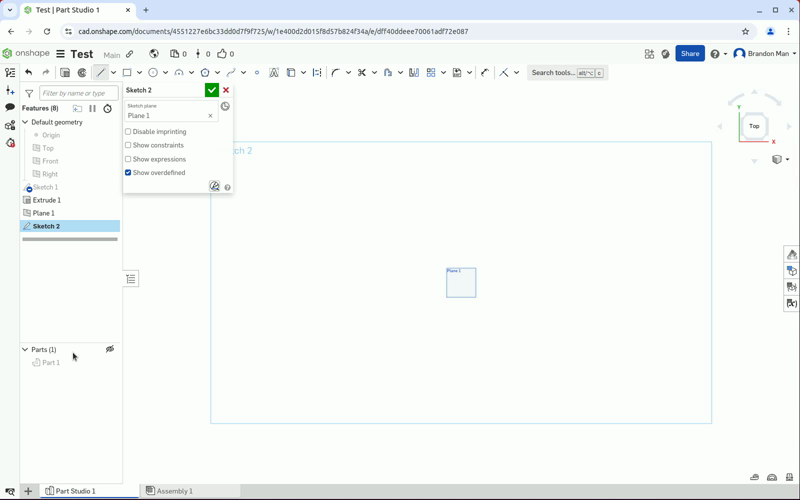
key_down(shift)
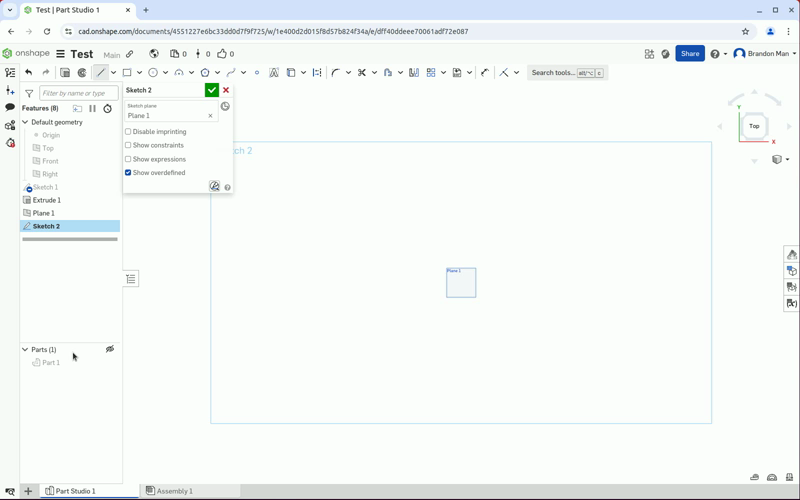
mouse_move(498, 301)
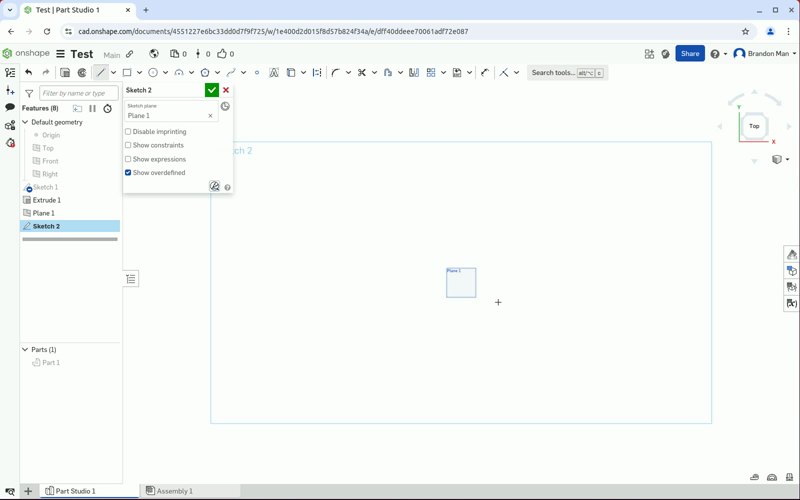
click(498, 301)
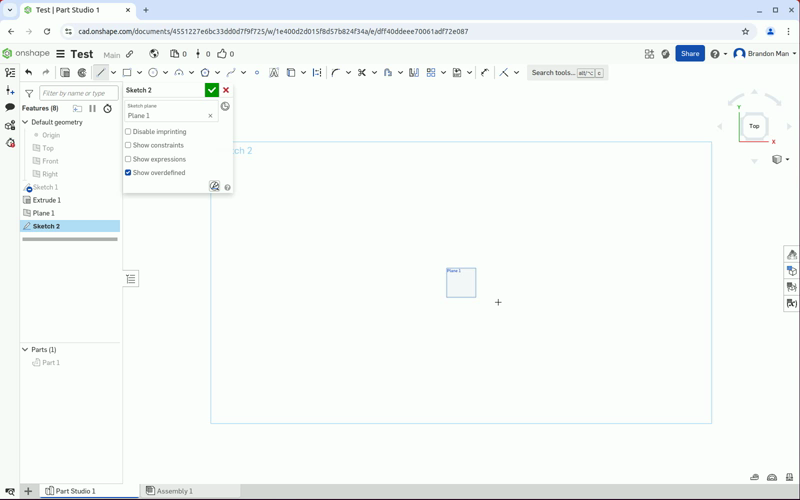
key_up(shift)
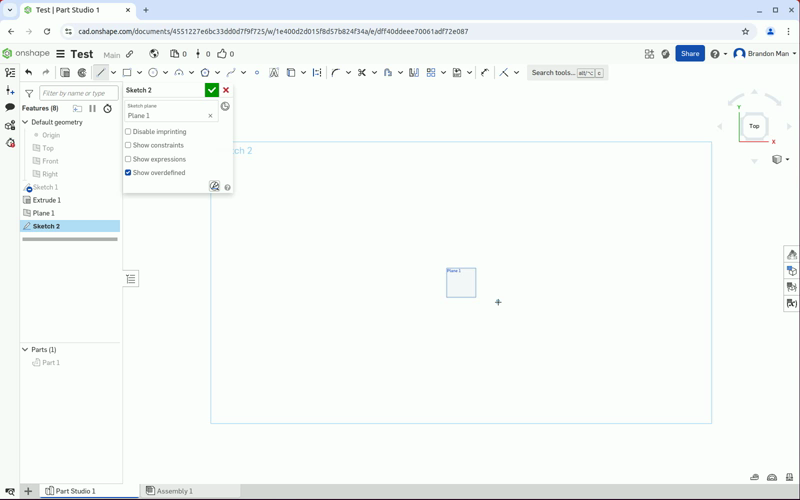
key_down(shift)
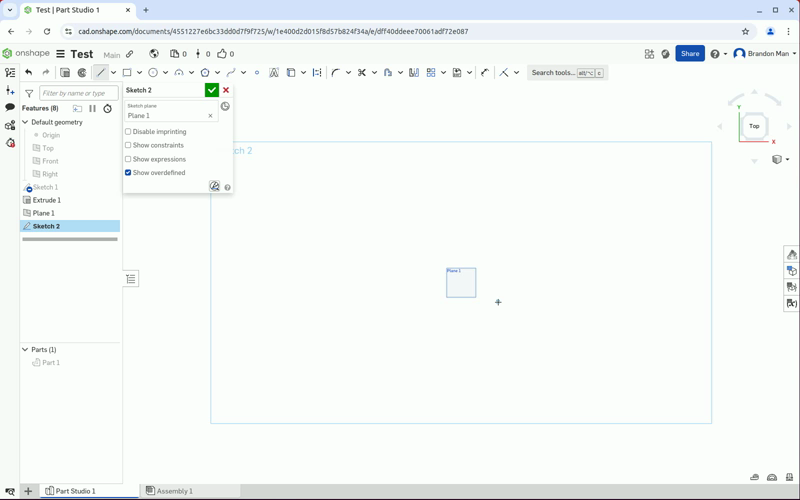
mouse_move(573, 301)
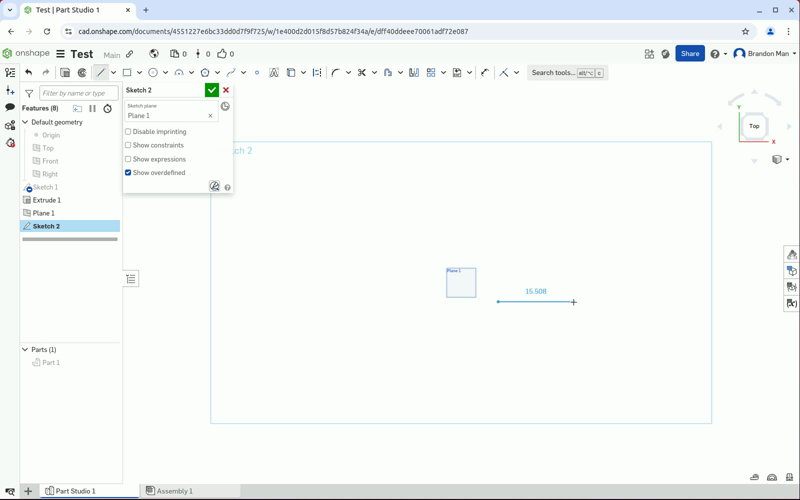
click(573, 301)
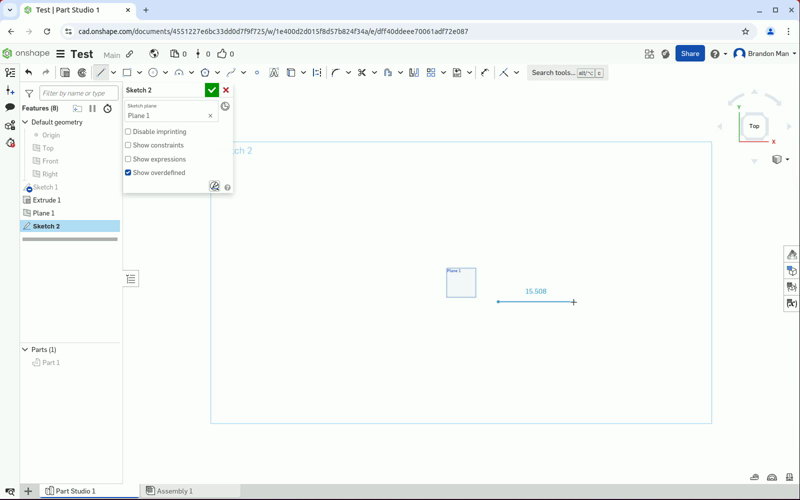
key_up(shift)
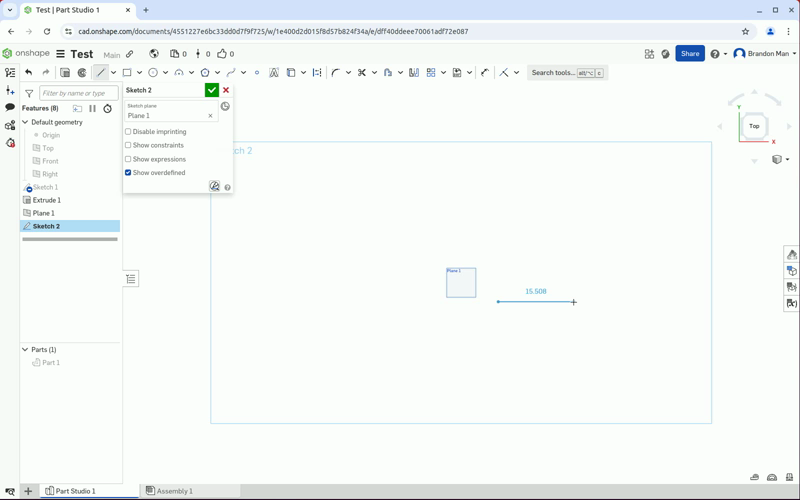
key_down(shift)
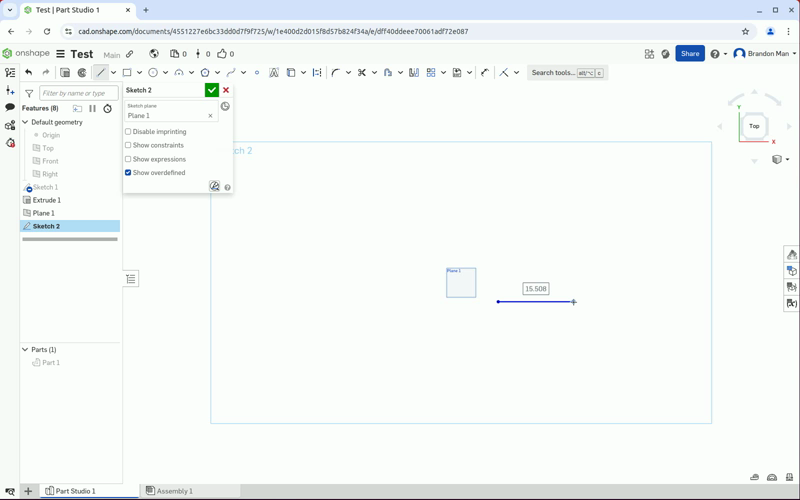
mouse_move(589, 301)
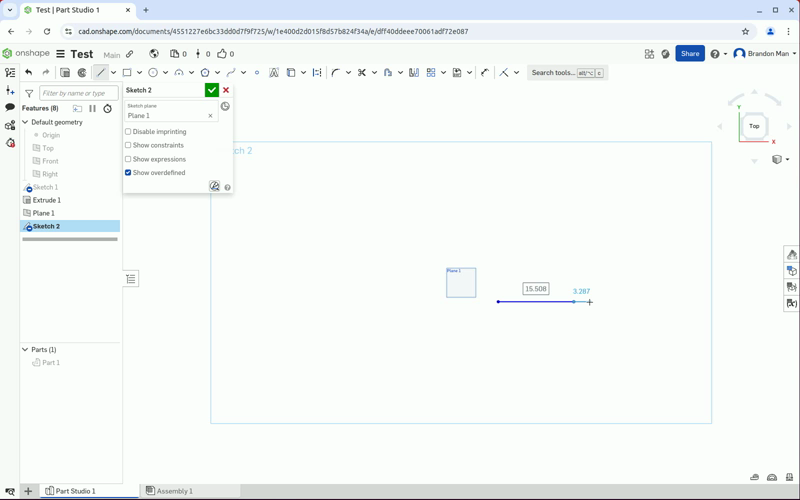
mouse_move(573, 282)
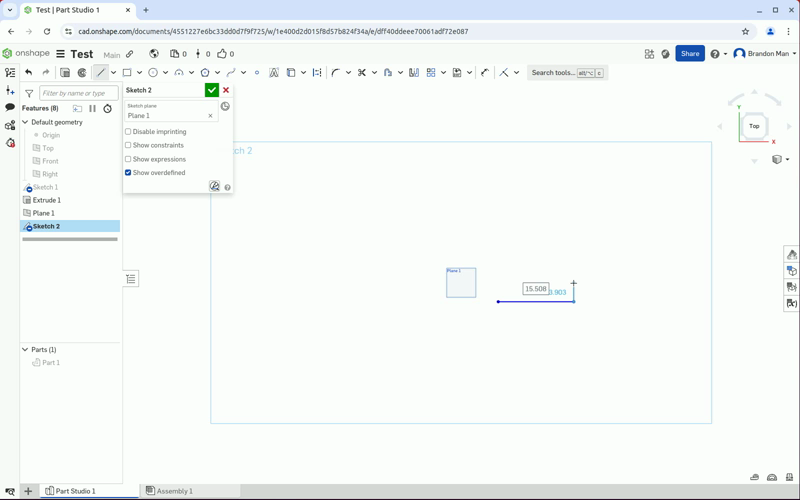
click(573, 282)
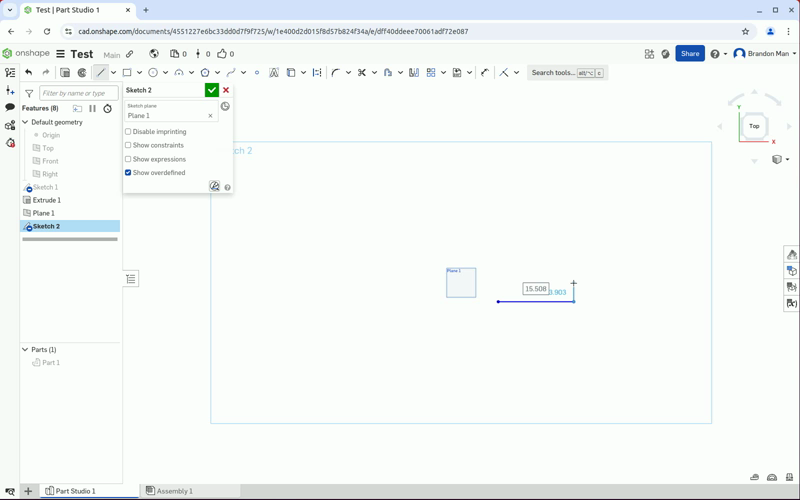
key_up(shift)
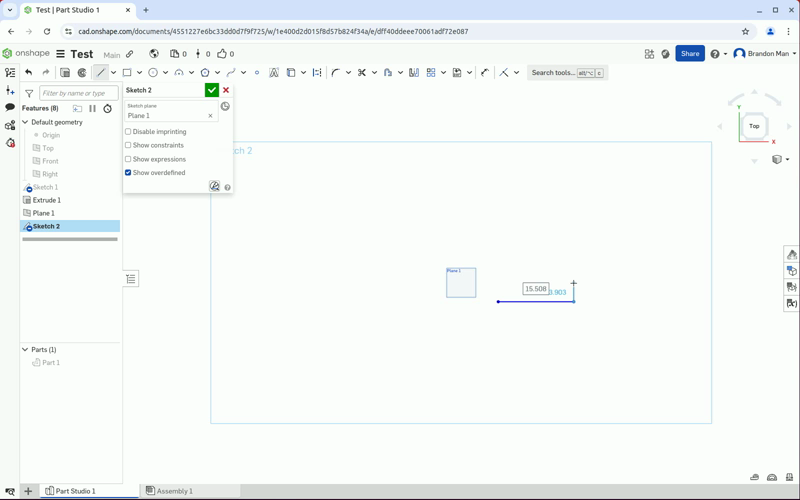
key_down(shift)
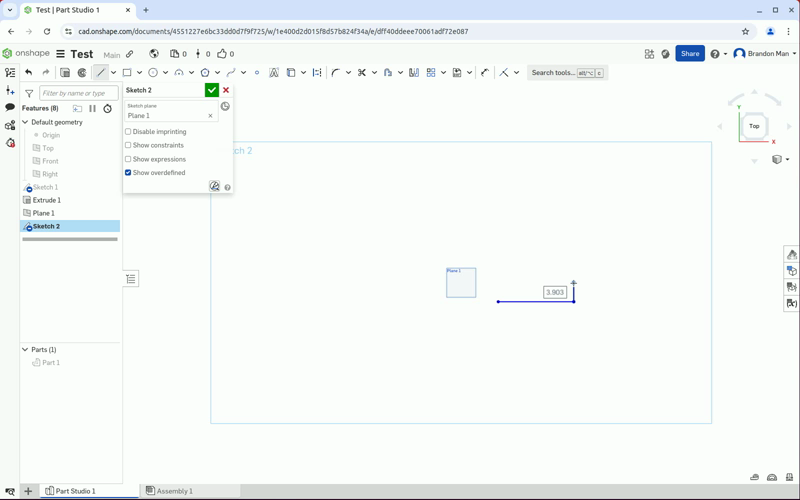
mouse_move(498, 282)
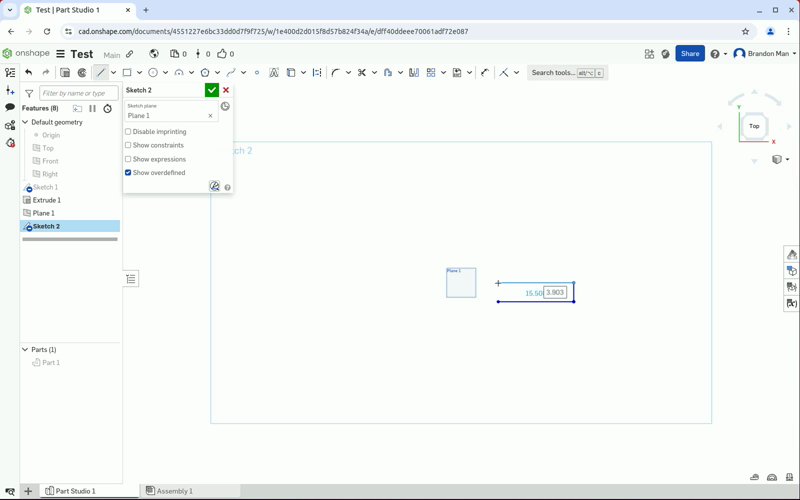
click(498, 282)
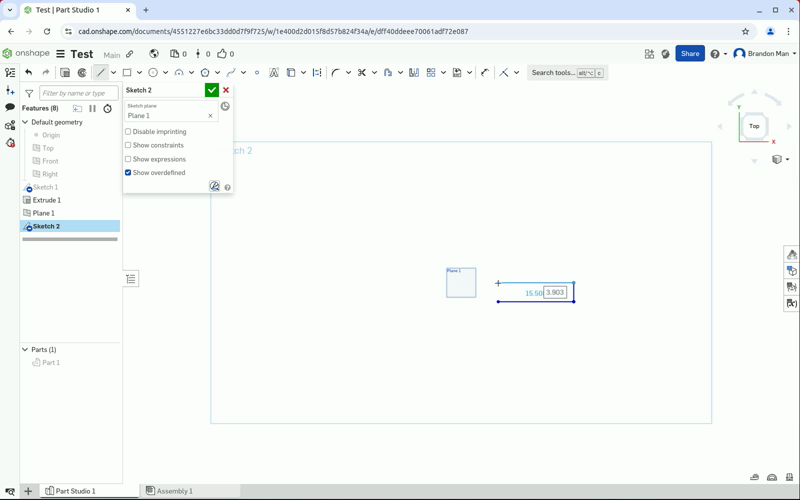
key_up(shift)
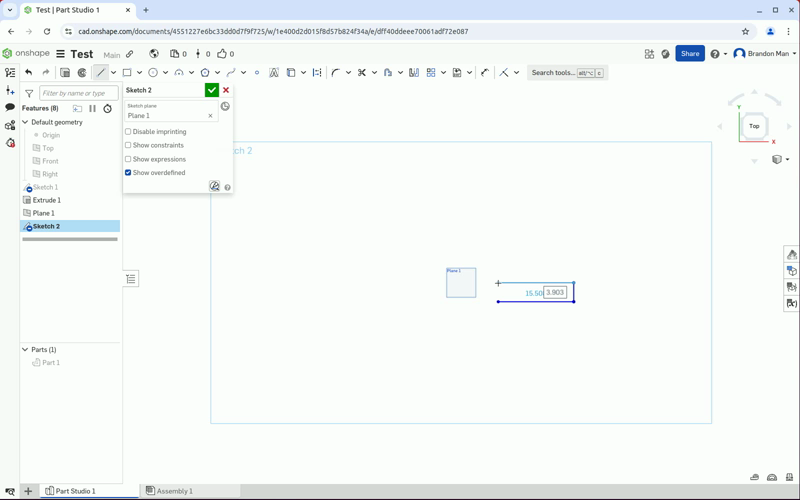
mouse_move(528, 282)
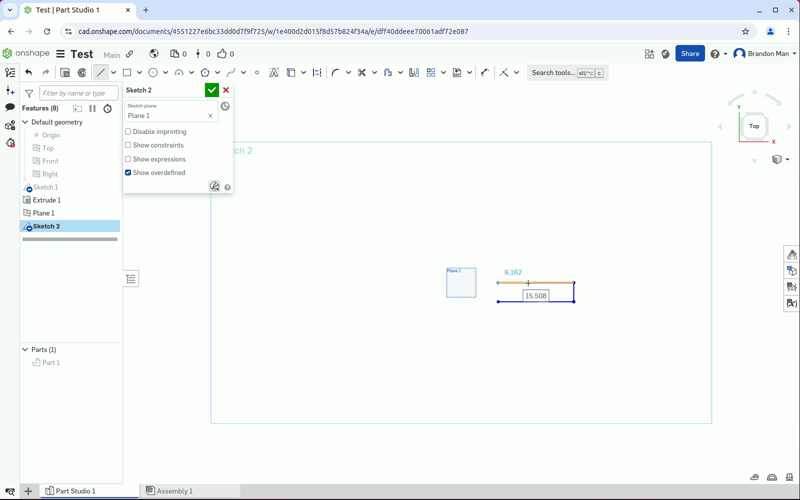
key_down(shift)
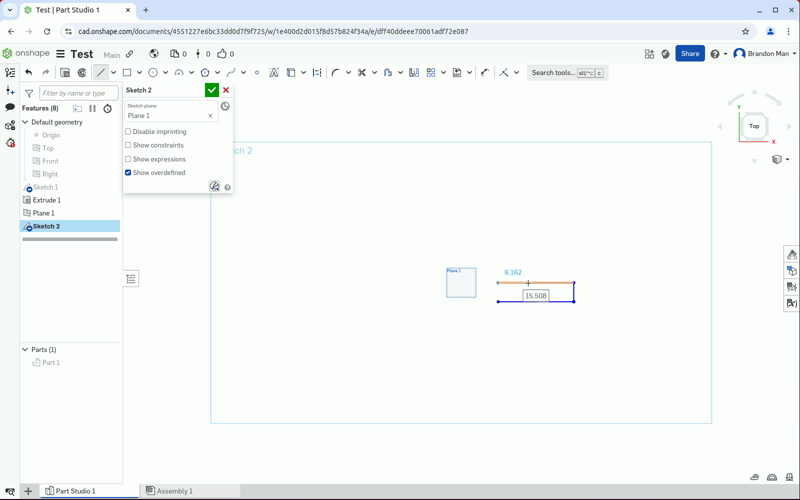
mouse_move(498, 301)
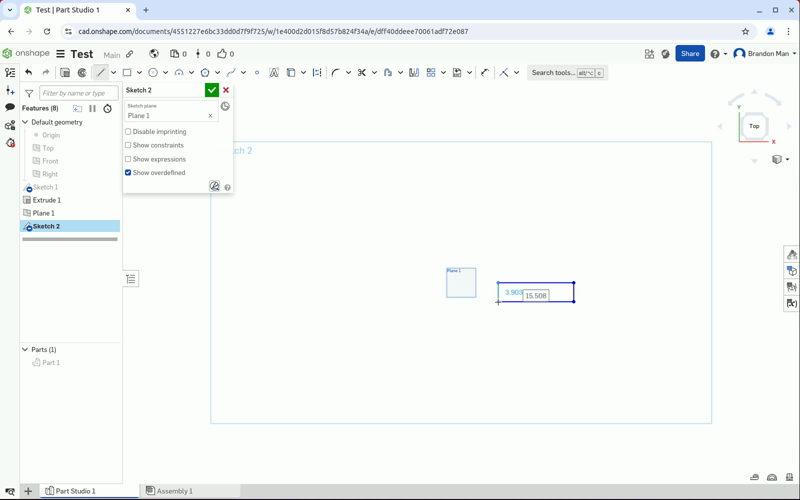
key_up(shift)
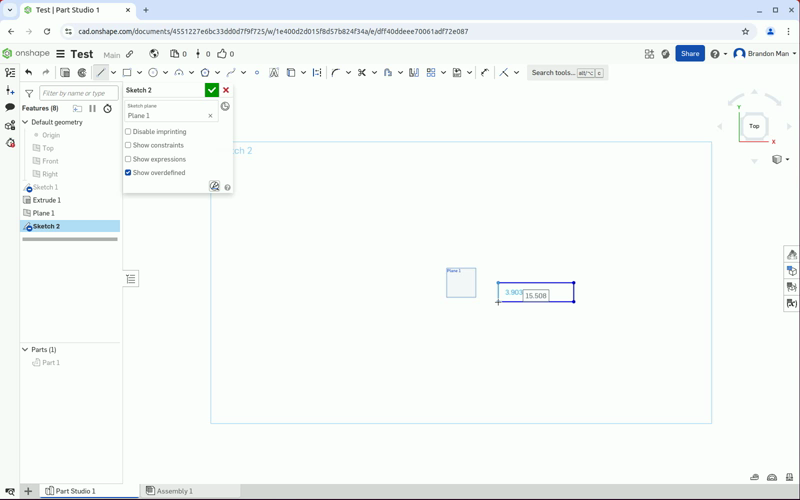
click(498, 301)
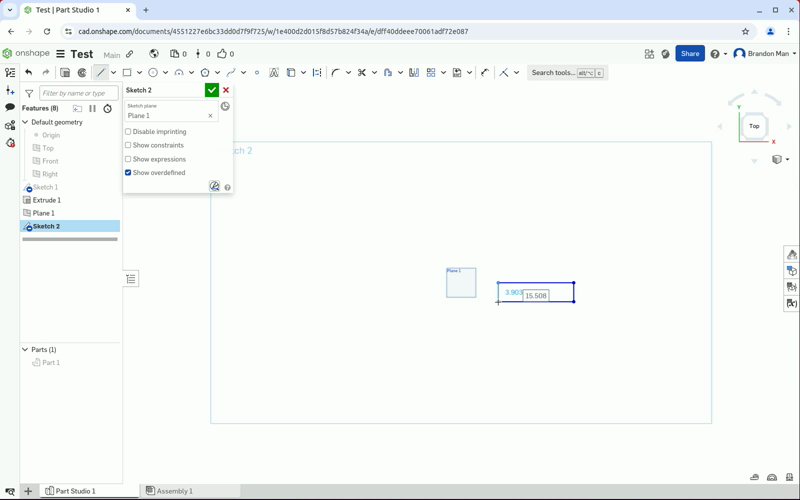
key(esc)
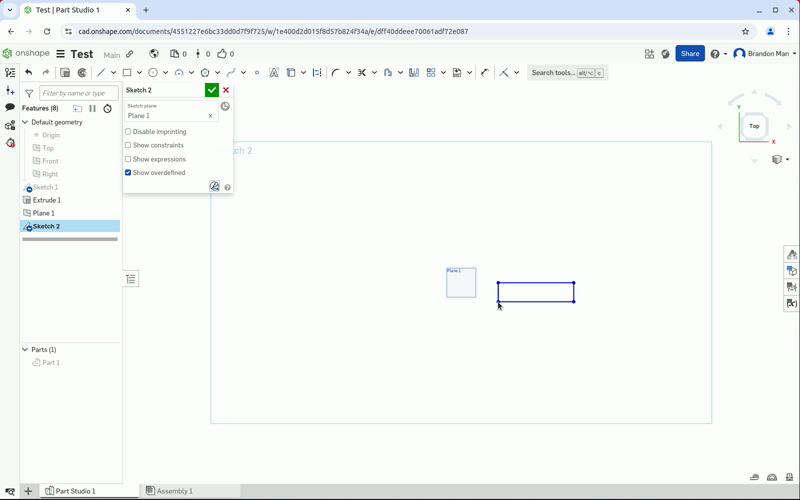
mouse_move(522, 299)
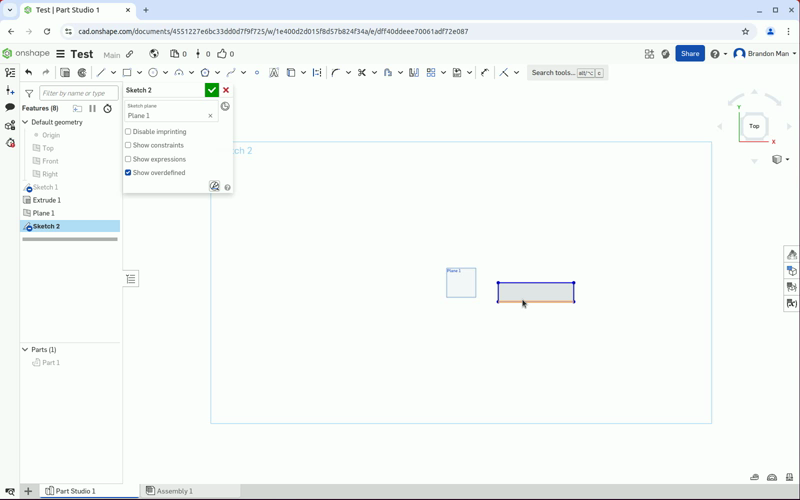
scroll(6)
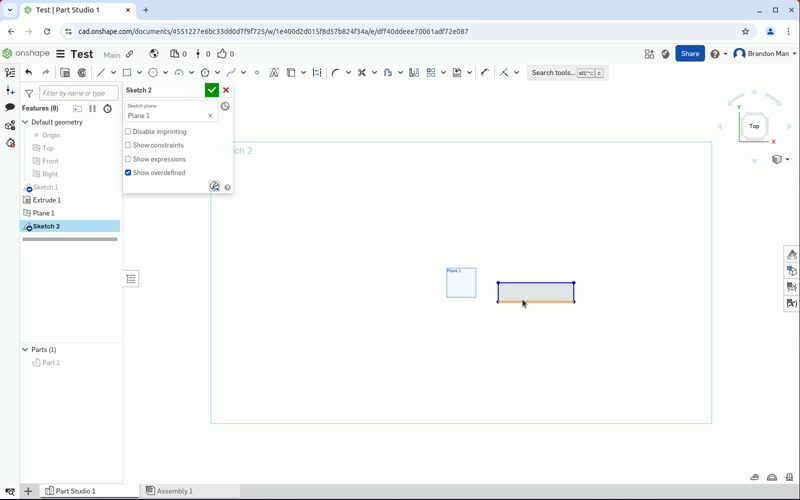
scroll(6)
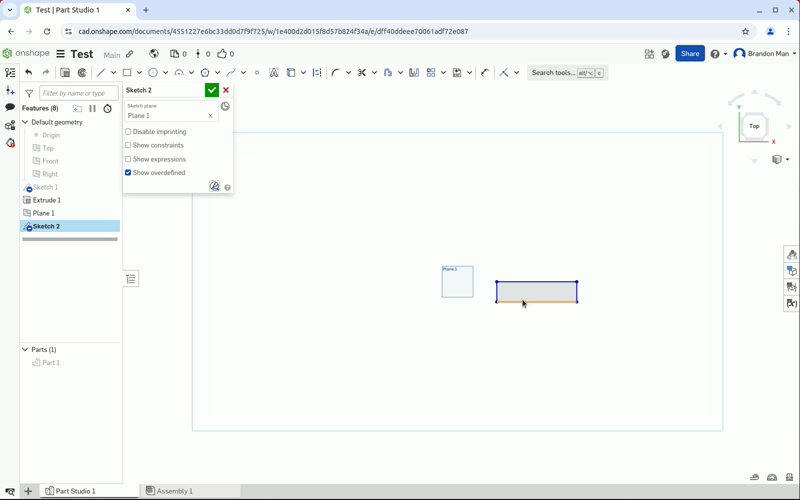
scroll(6)
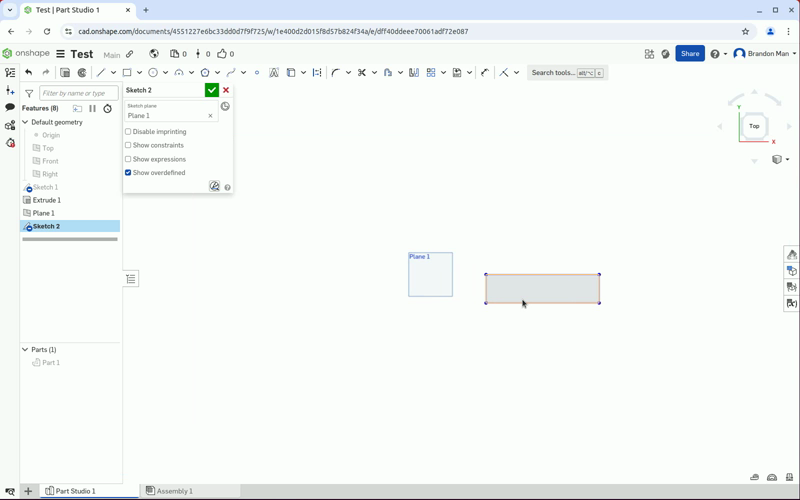
scroll(6)
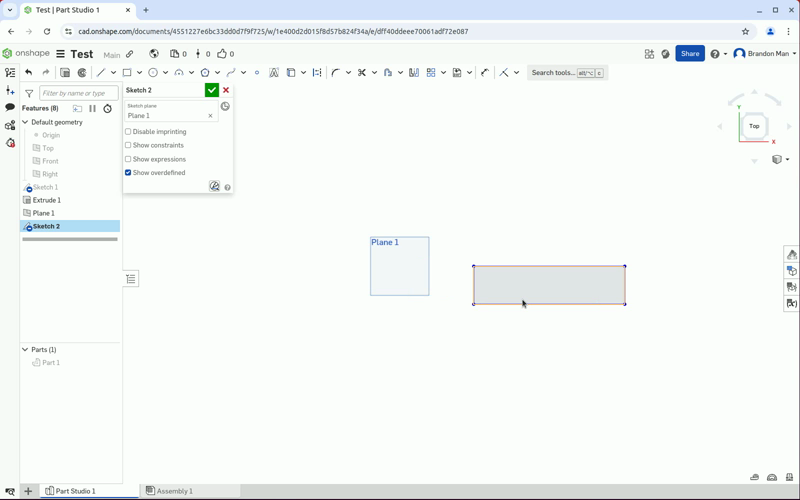
scroll(6)
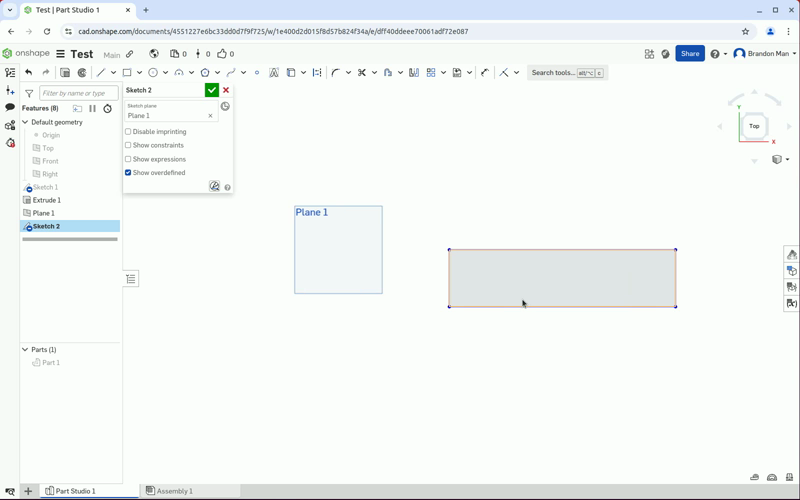
scroll(6)
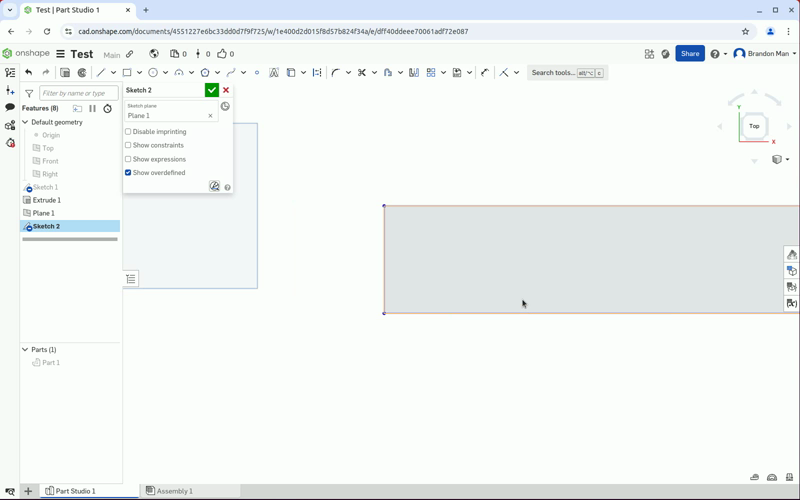
scroll(6)
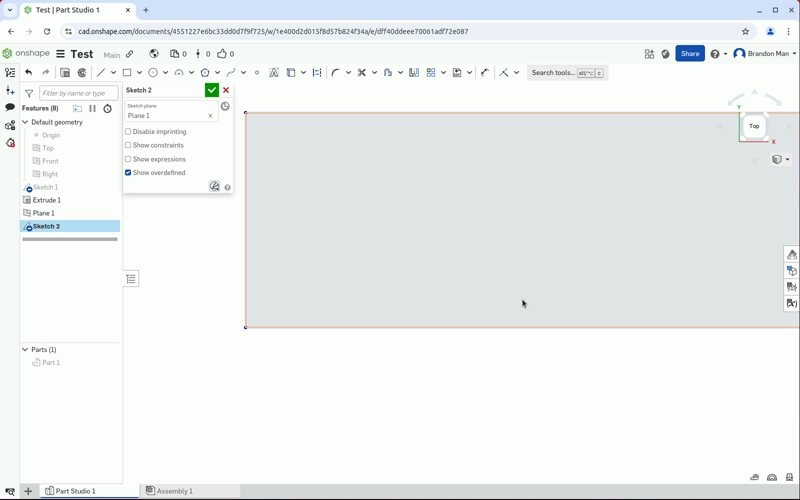
click(522, 299)
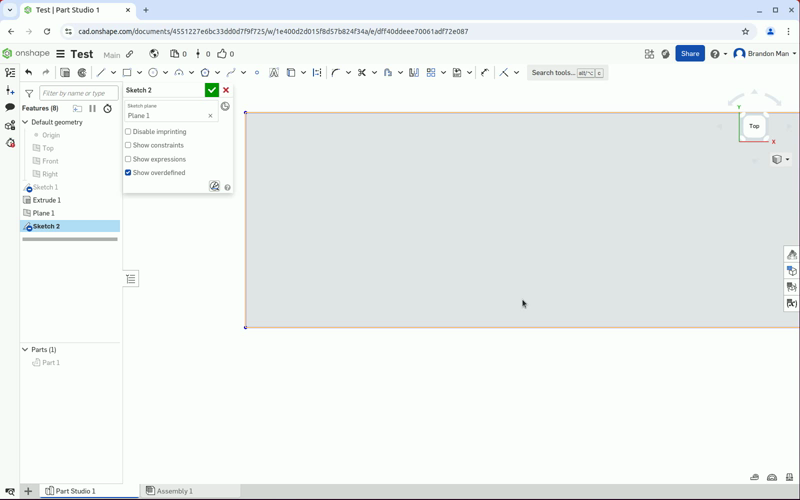
scroll(-6)
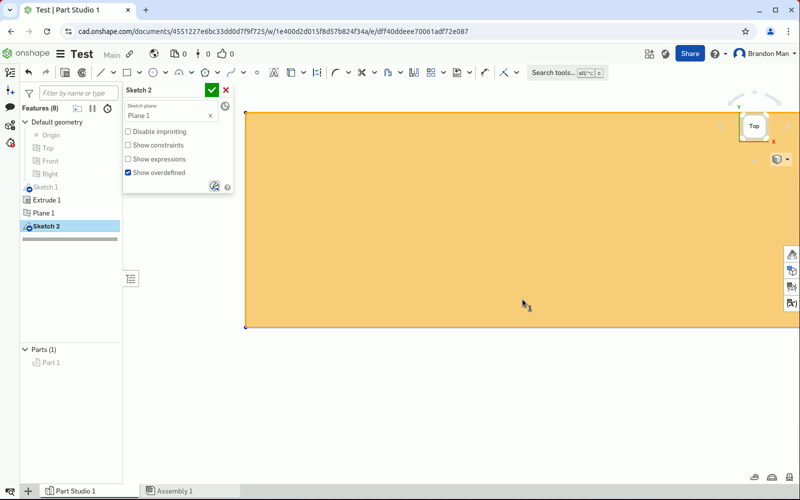
scroll(-6)
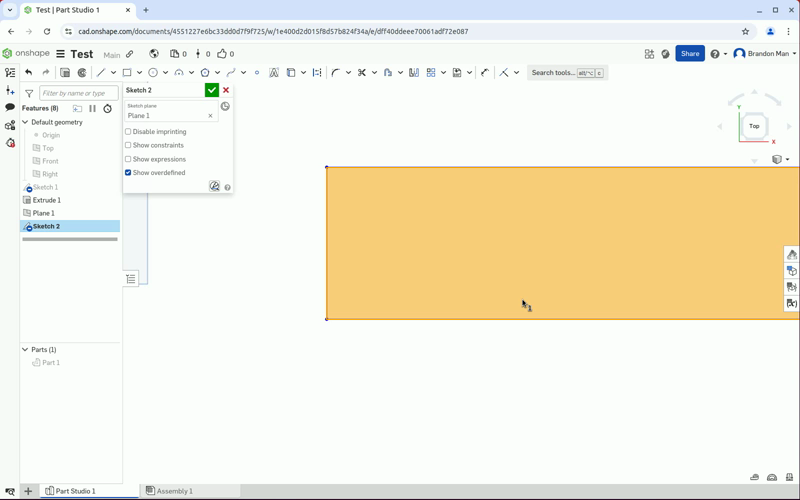
scroll(-6)
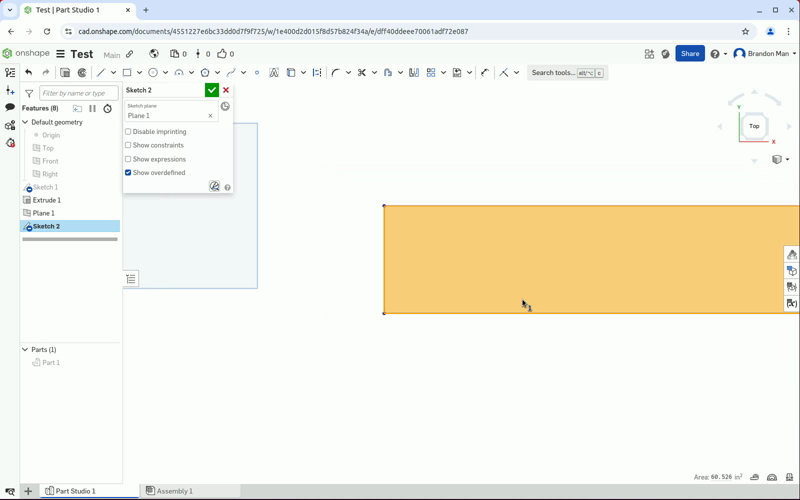
scroll(-6)
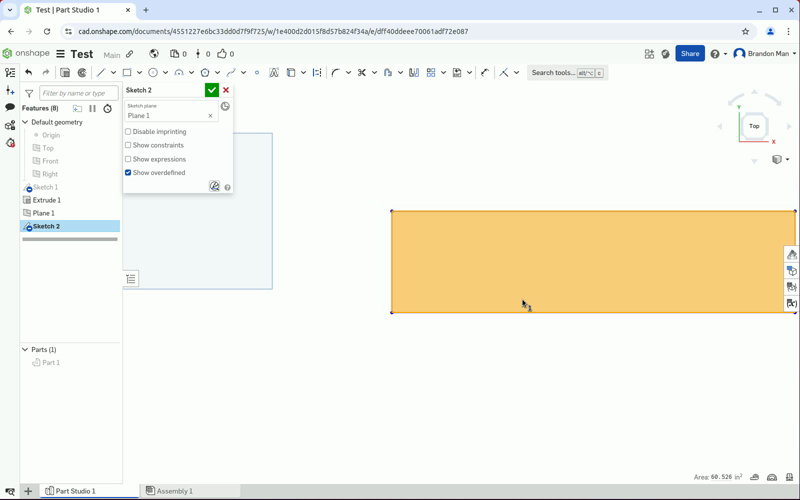
scroll(-6)
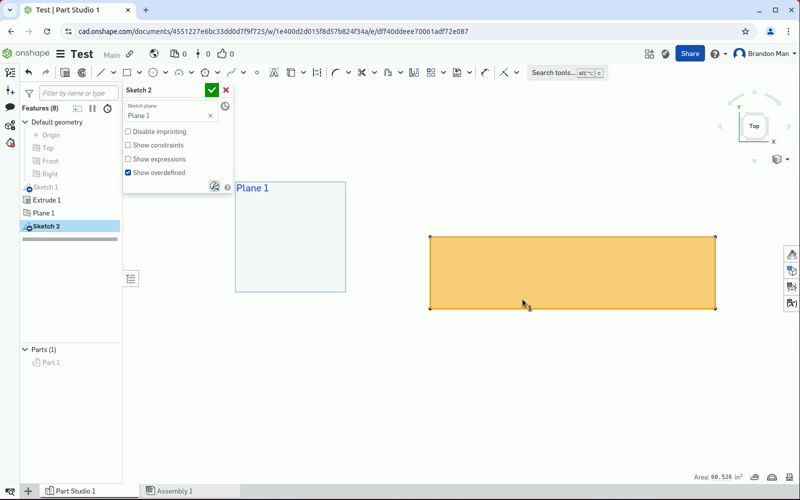
scroll(-6)
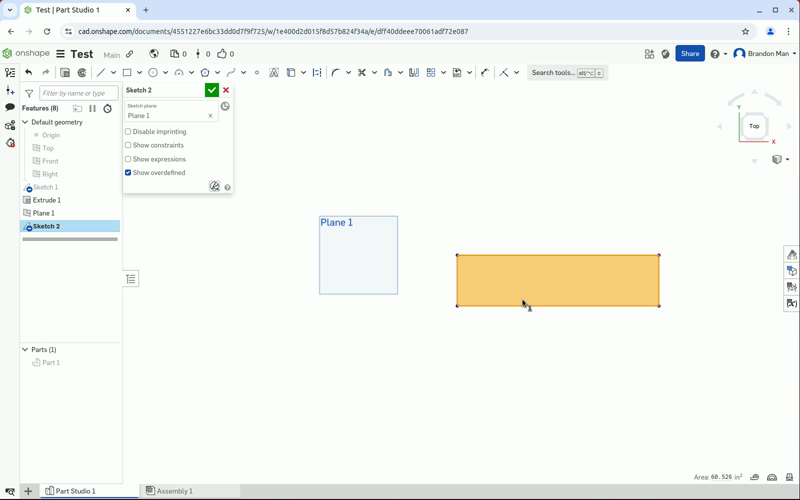
scroll(-6)
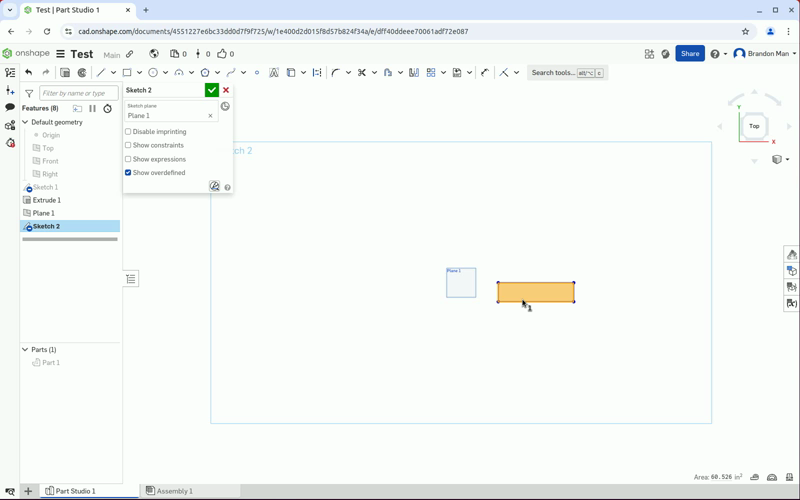
mouse_move(73, 352)
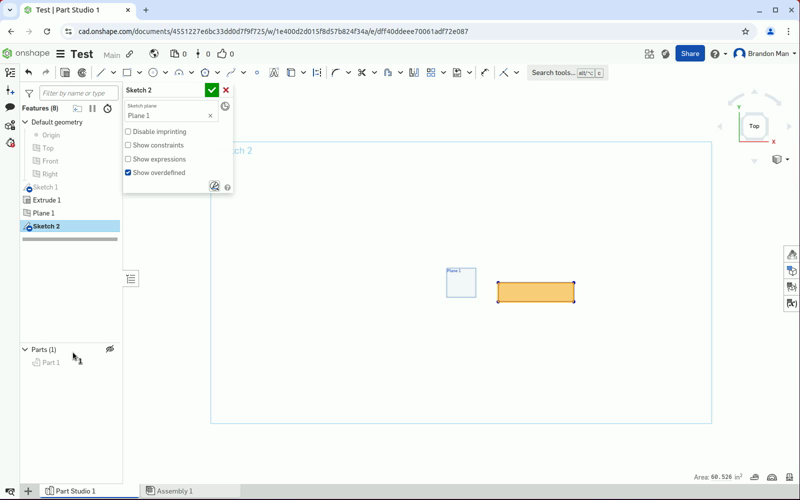
key(shift+y)
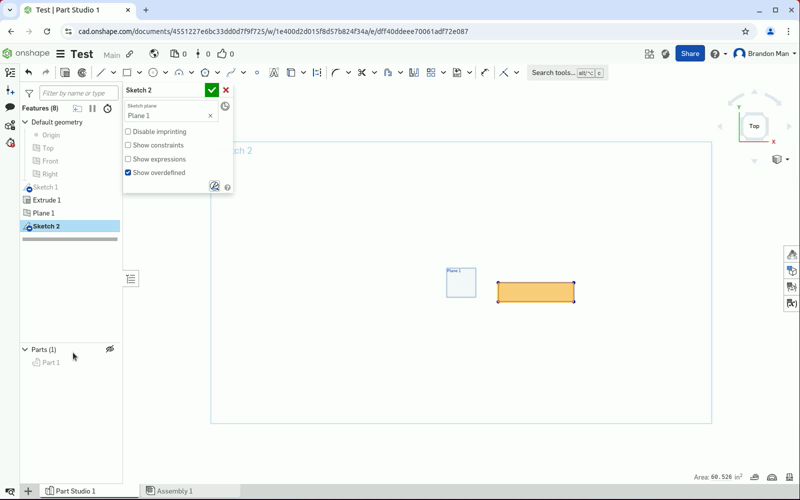
key(shift+e)
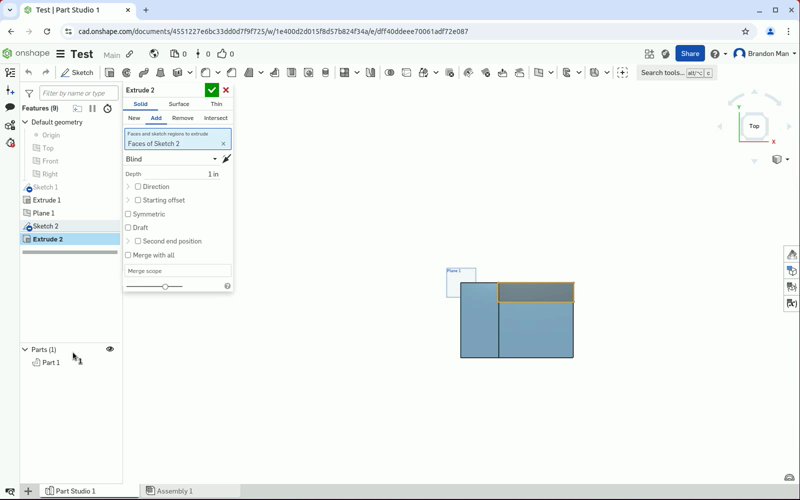
mouse_move(143, 106)
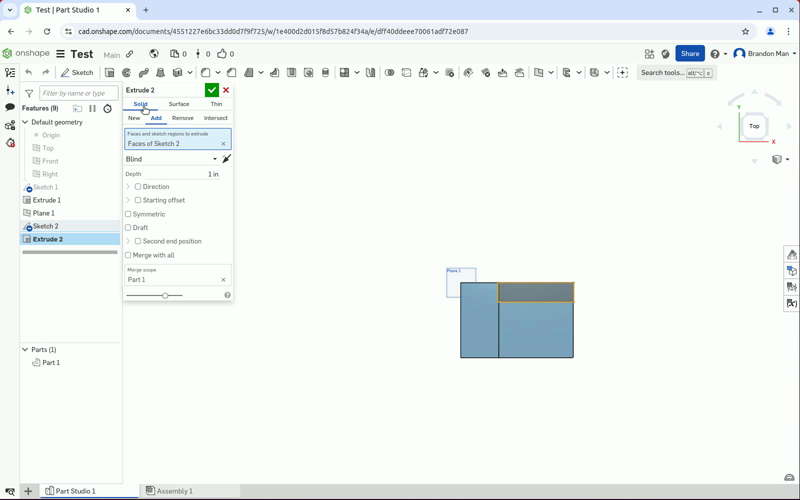
click(143, 106)
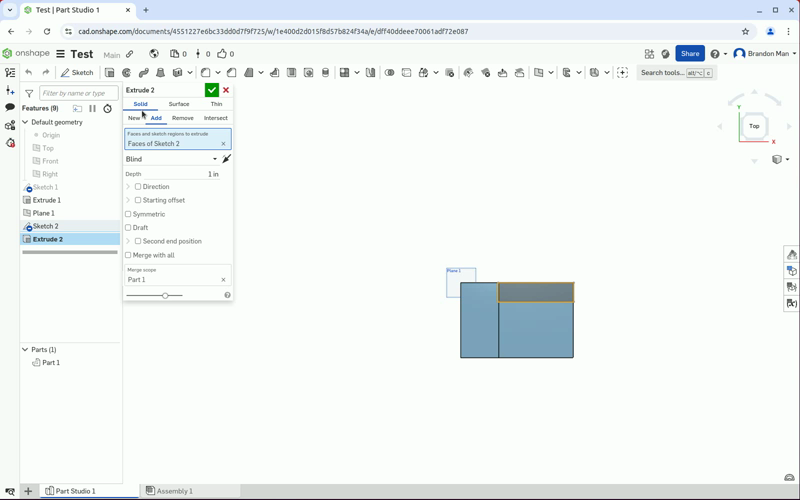
mouse_move(137, 120)
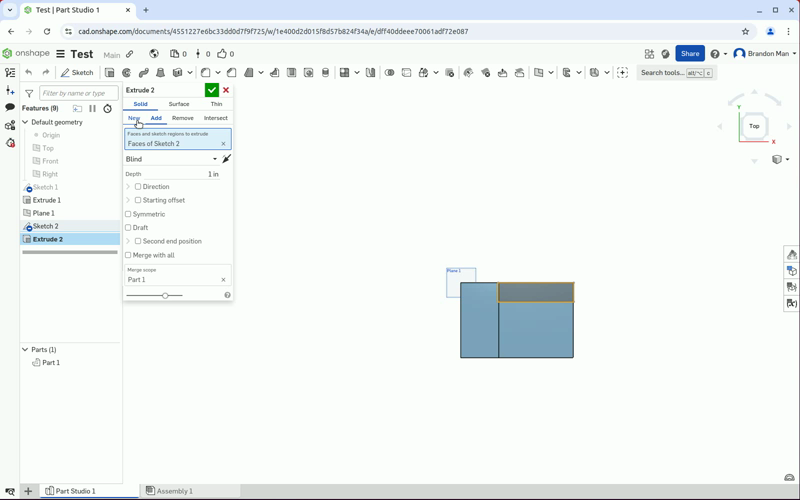
click(137, 120)
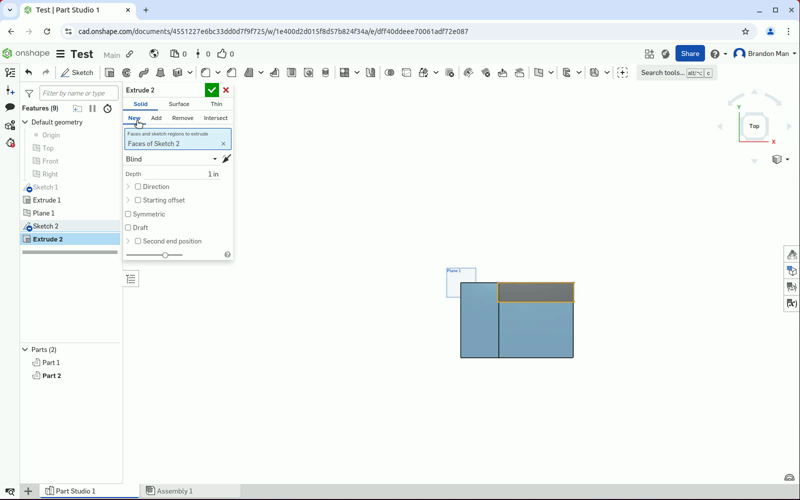
key(tab, 4)
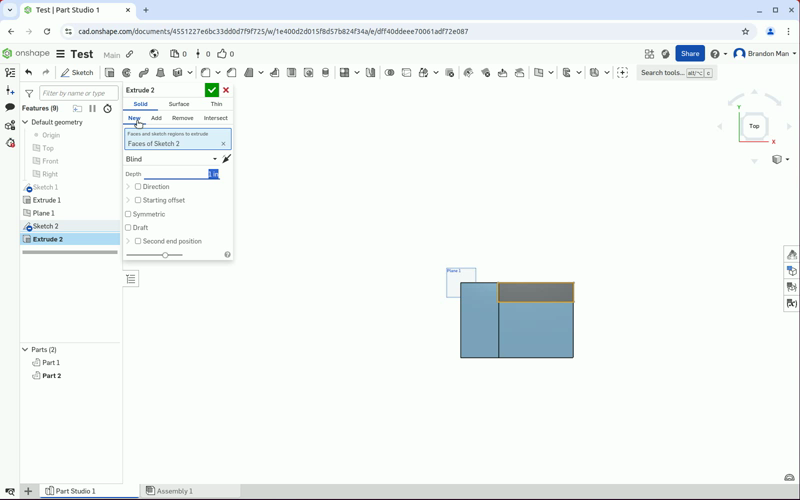
text(7.703)
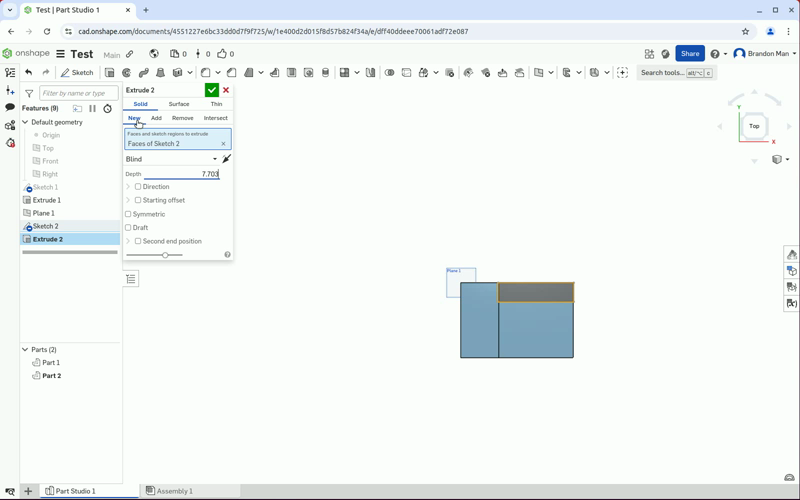
key(enter)
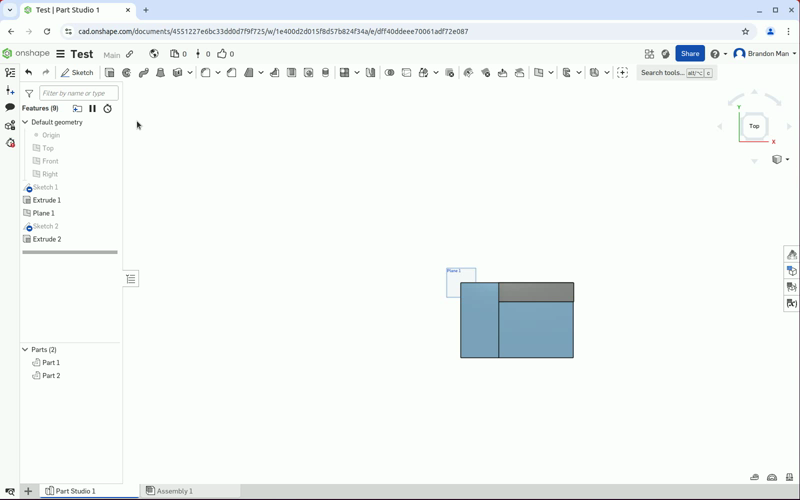
key(shift+h)
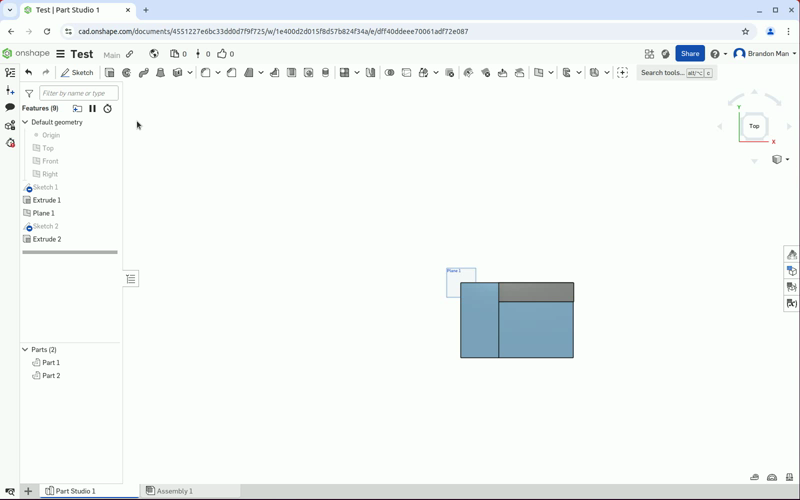
key(shift+h)
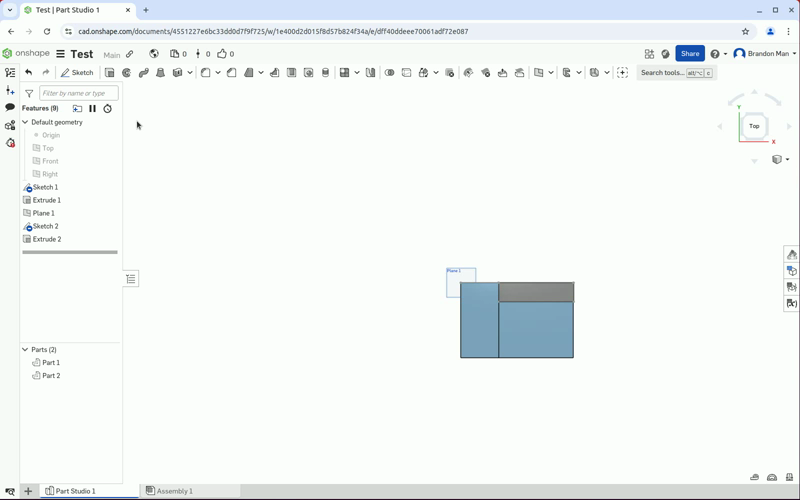
key(shift+7)
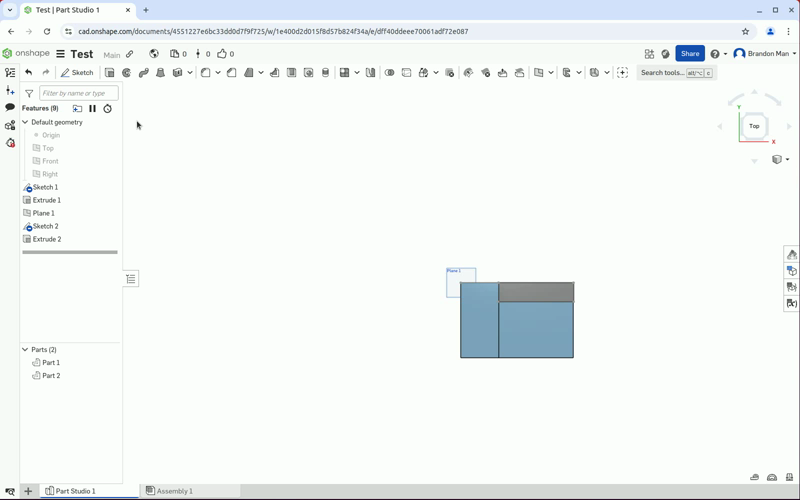
key(up, 3)
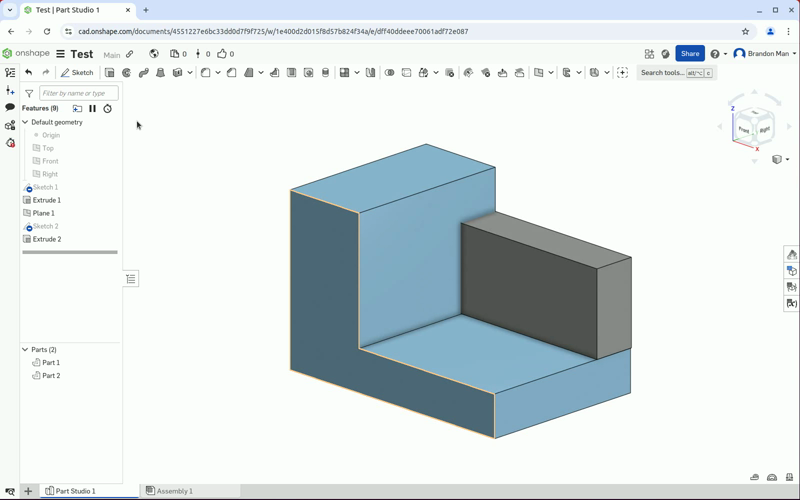
key(left, 3)
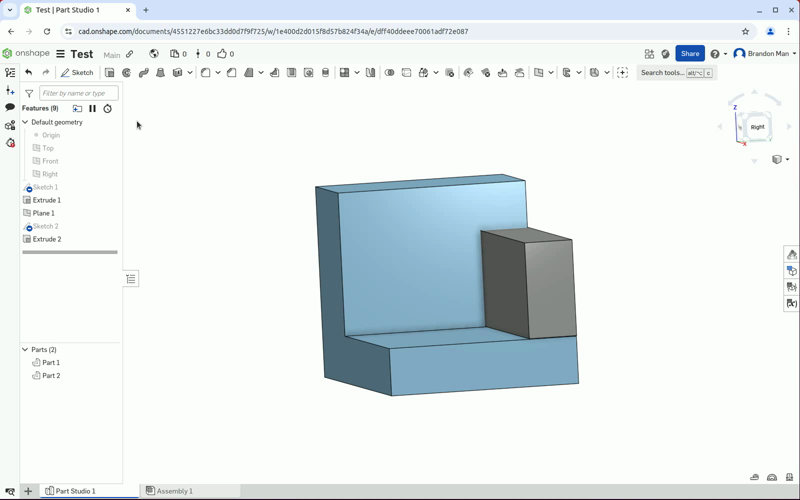
key(right, 3)
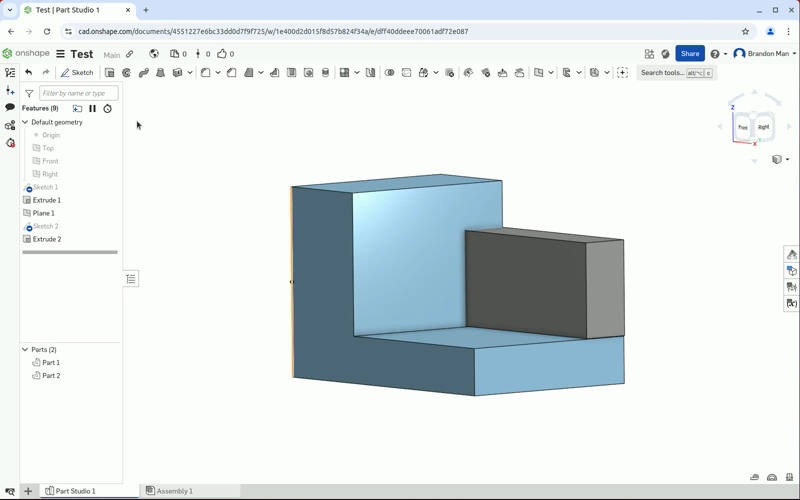
key(down, 3)
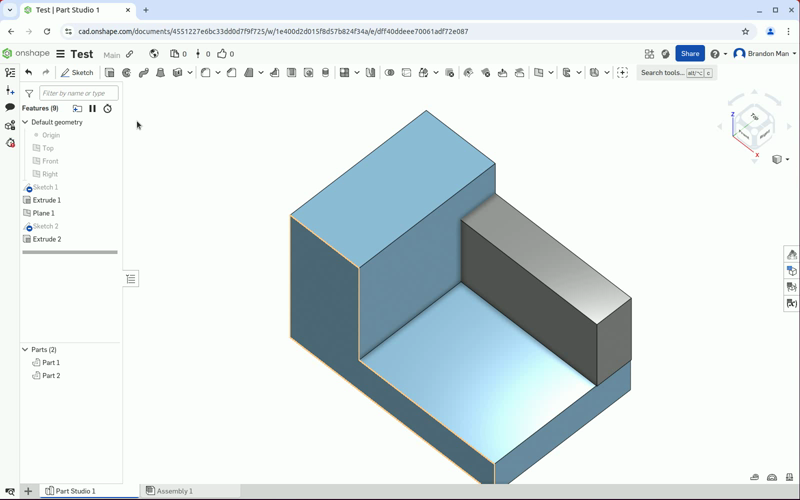
mouse_move(73, 189)
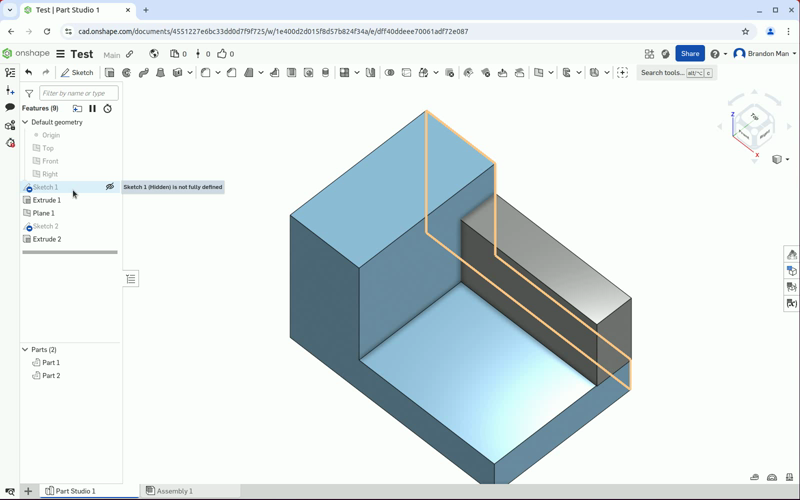
click(73, 189)